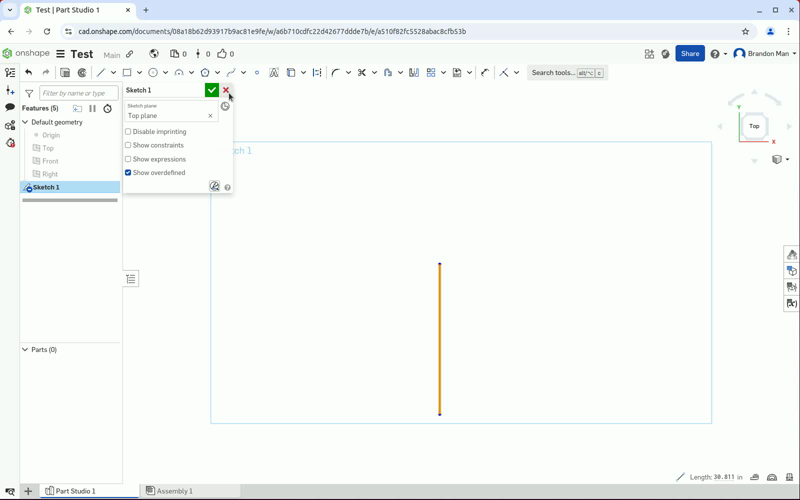
key(shift+h)
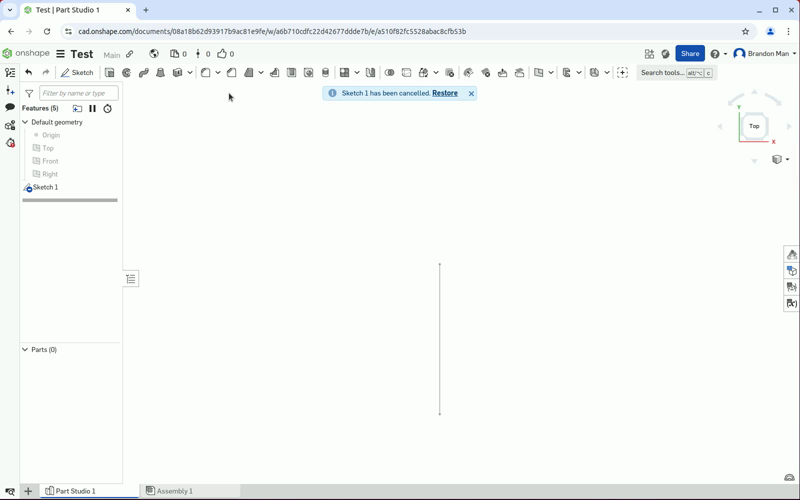
mouse_move(73, 352)
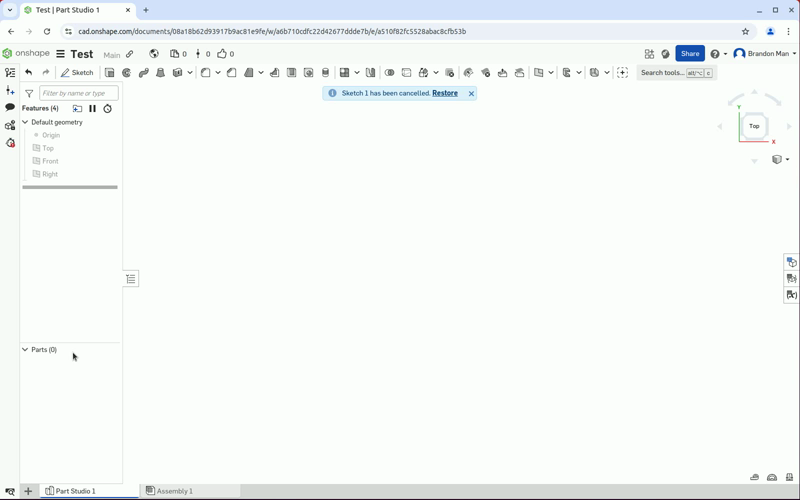
key(y)
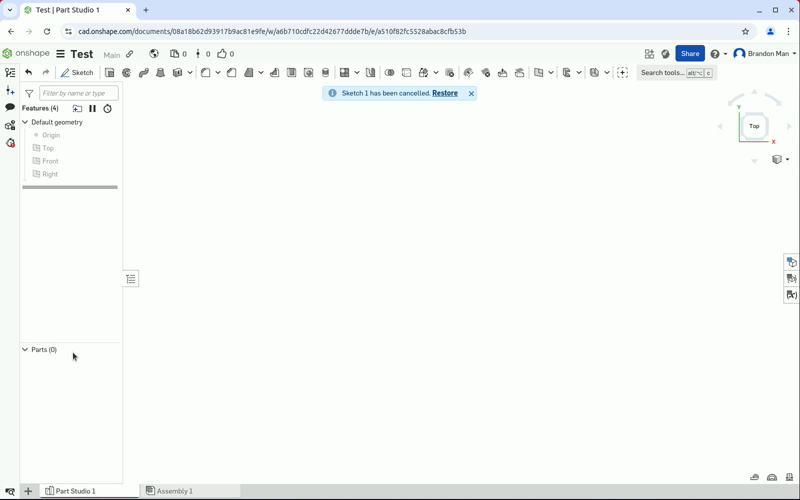
key(shift+p)
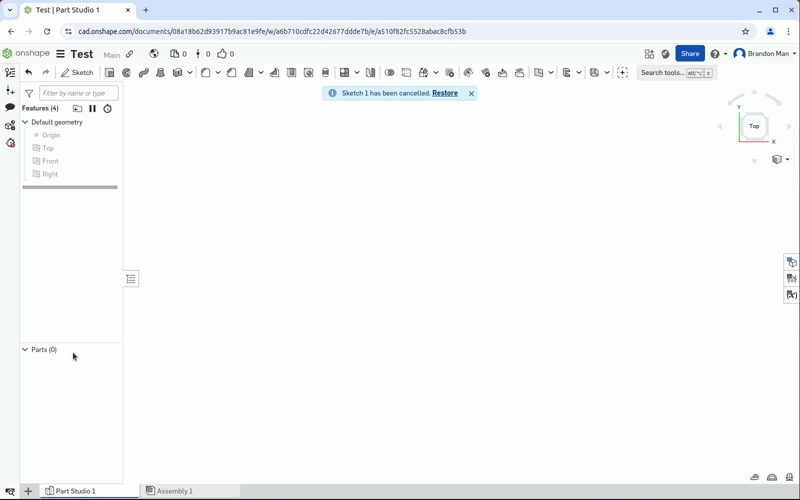
key(space)
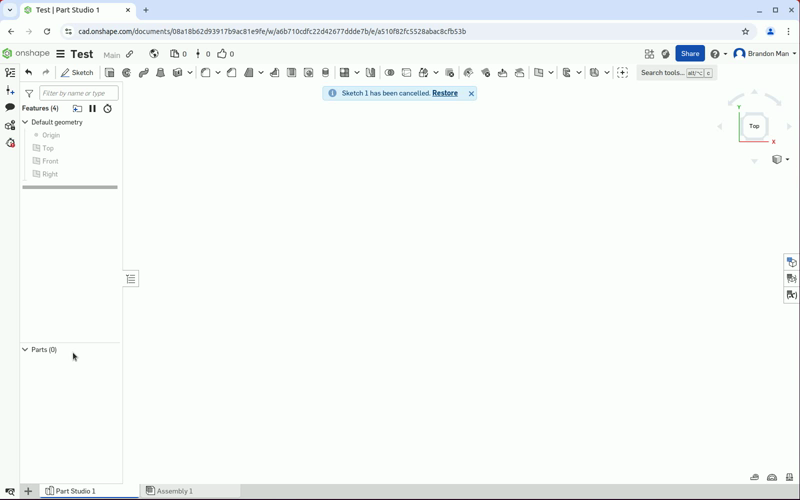
key_down(shift)
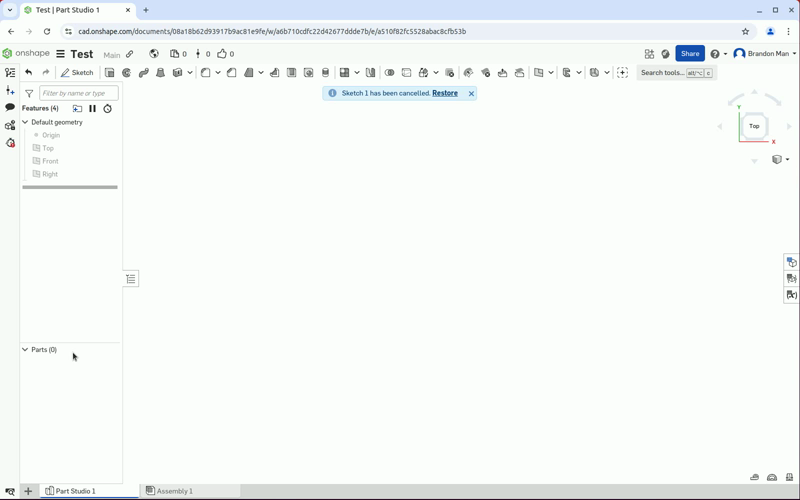
key(up)
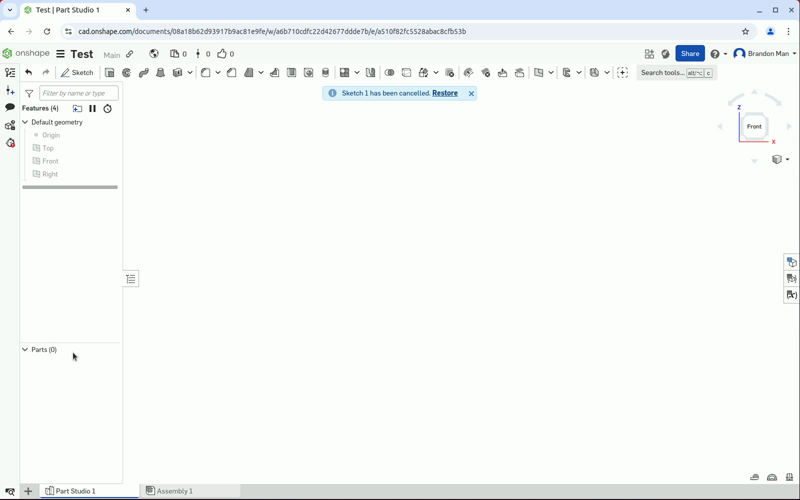
key_up(shift)
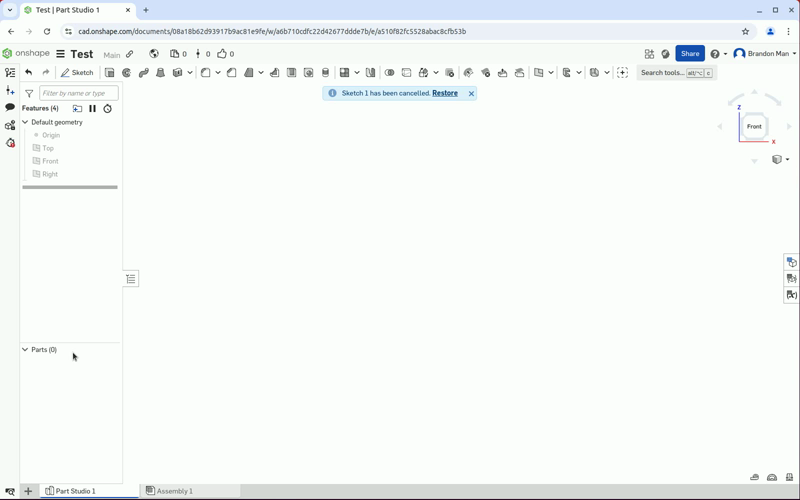
mouse_move(73, 352)
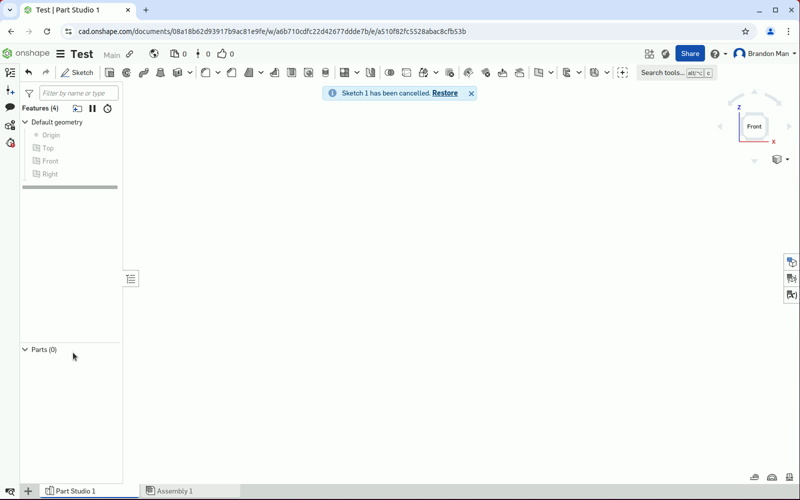
key(shift+y)
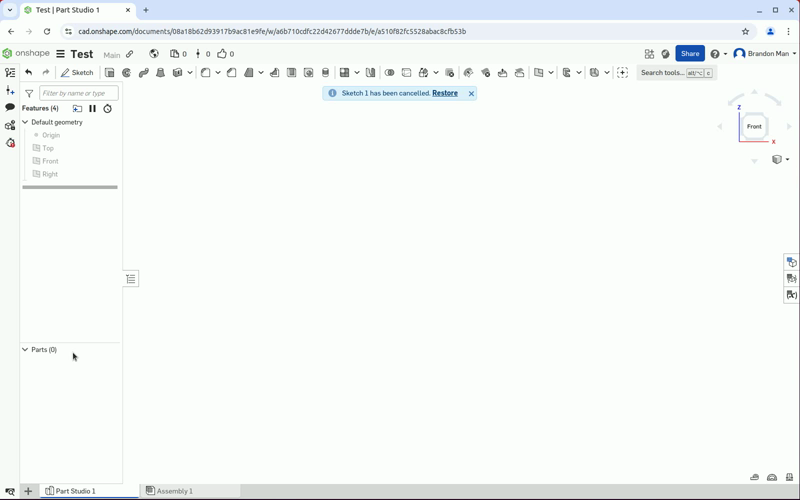
key(shift+s)
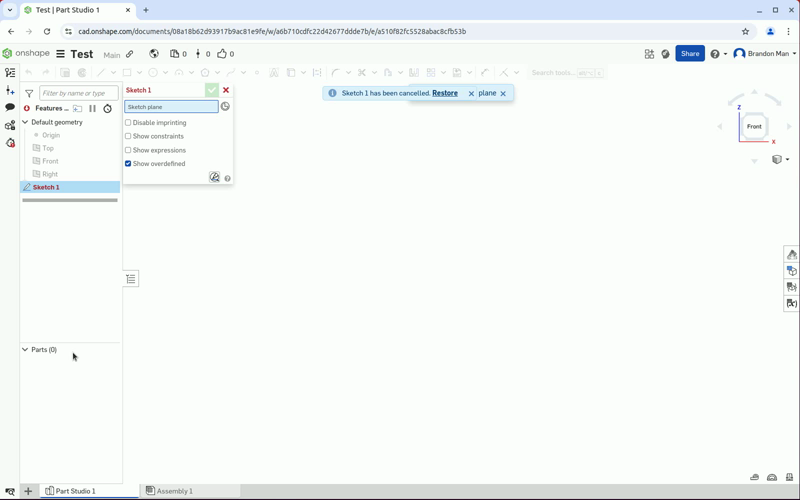
mouse_move(73, 163)
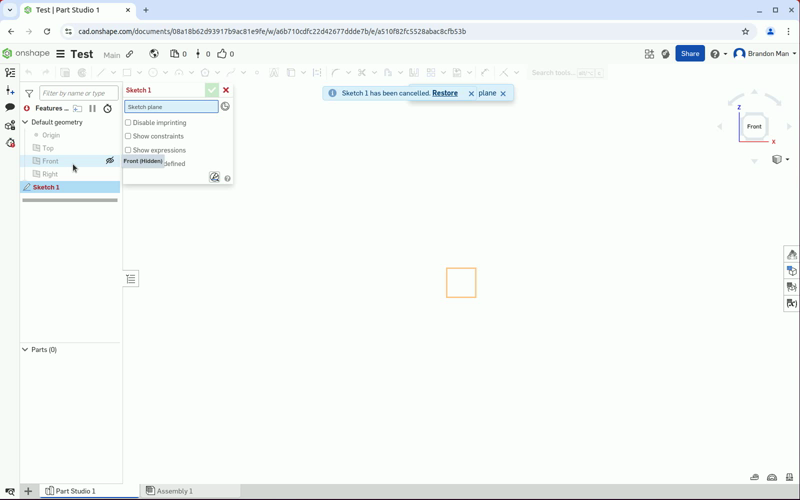
click(73, 163)
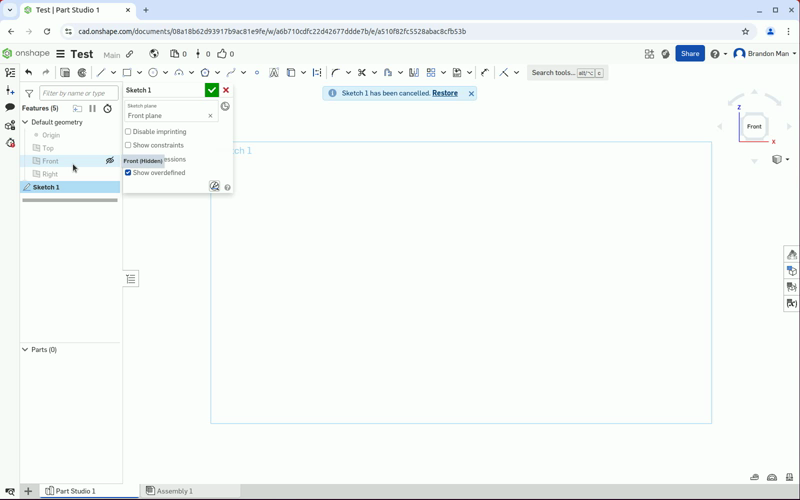
mouse_move(73, 352)
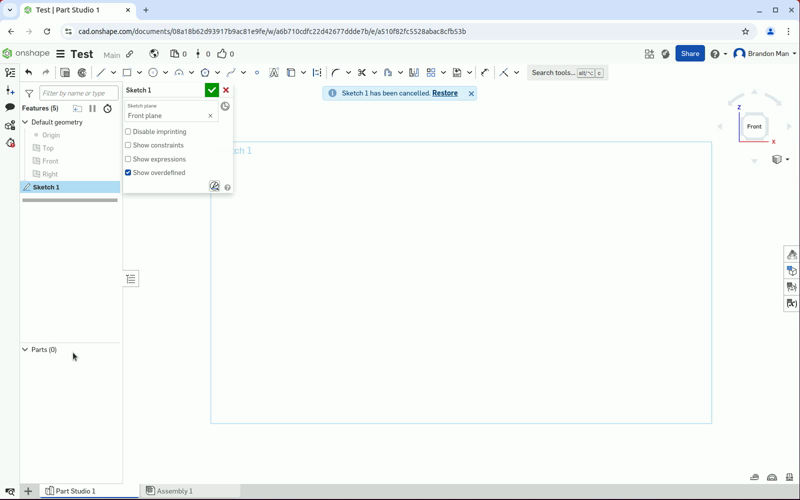
key(y)
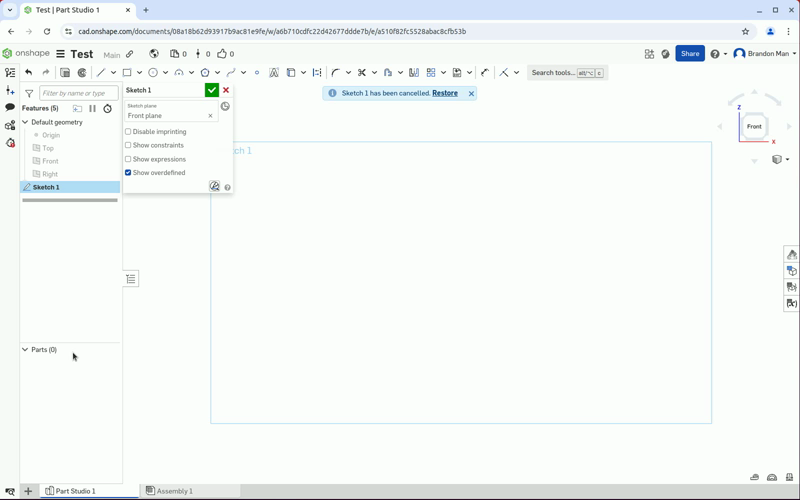
key(l)
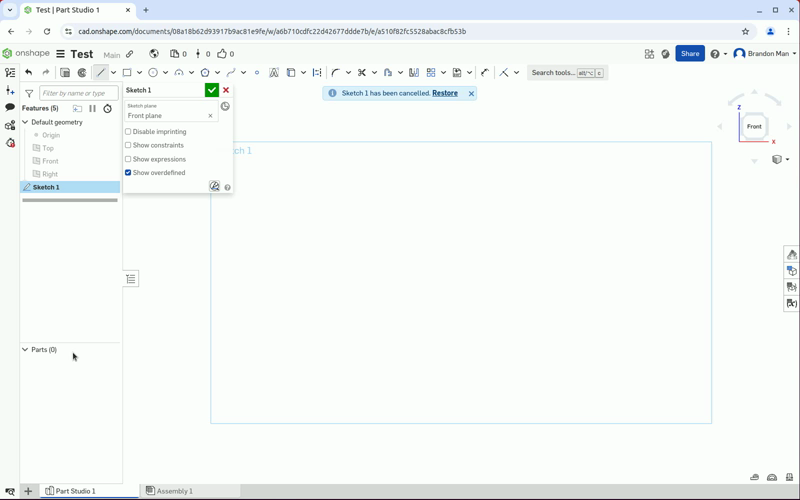
key_down(shift)
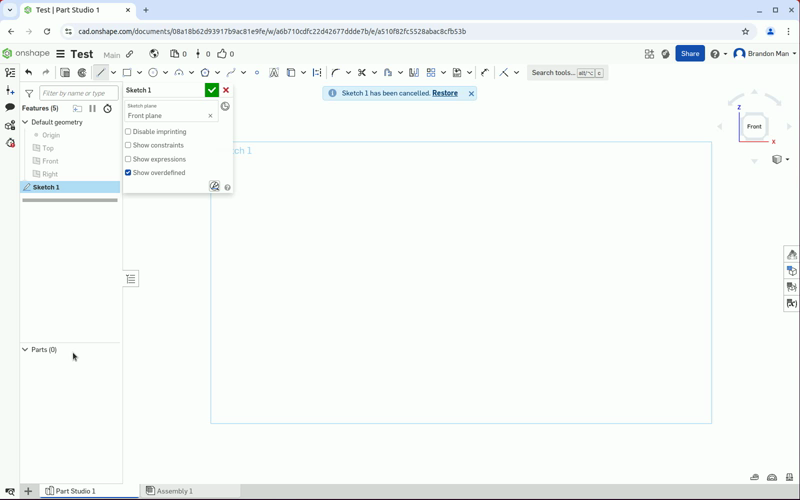
mouse_move(348, 349)
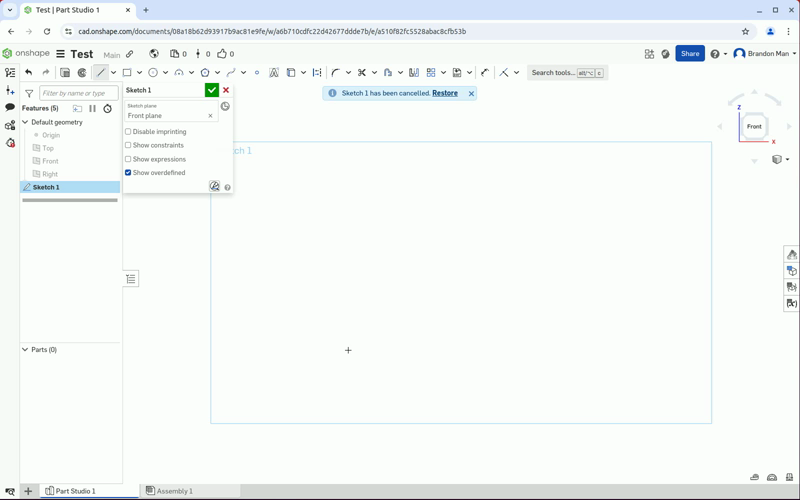
click(348, 349)
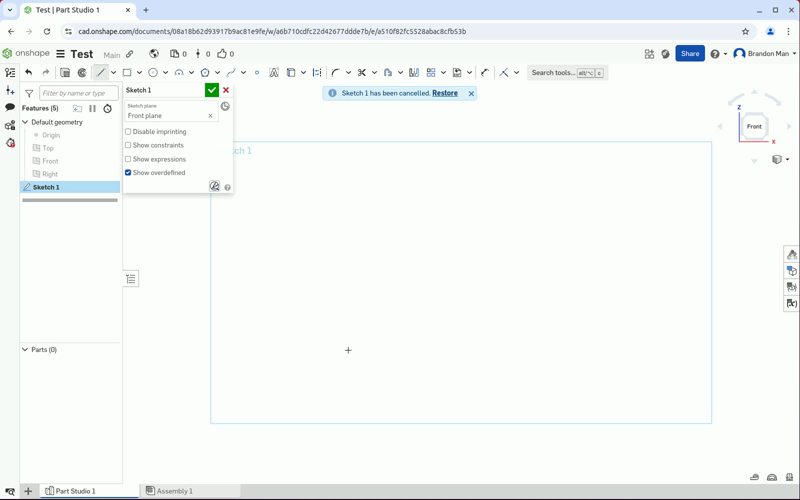
key_up(shift)
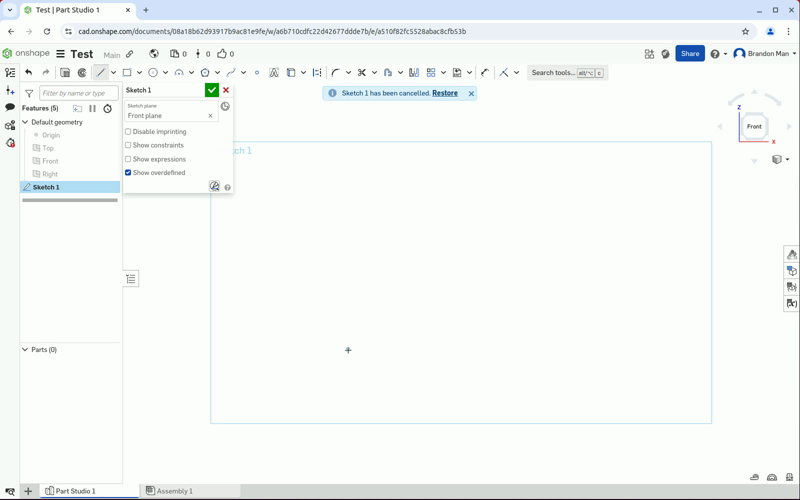
key_down(shift)
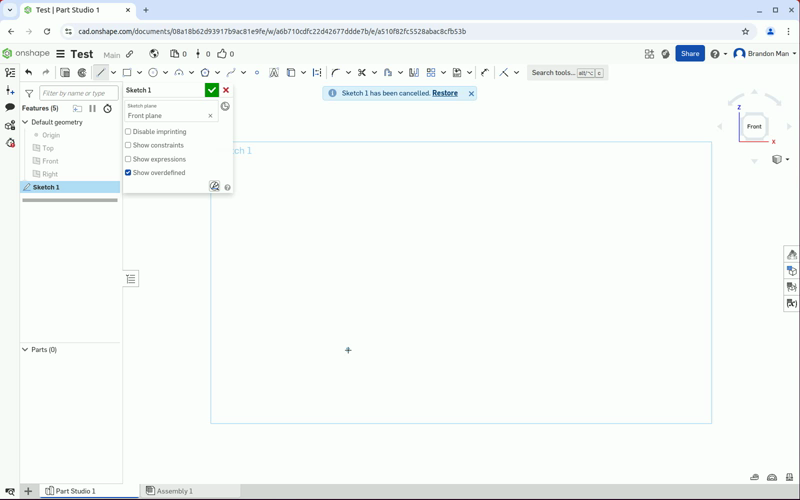
mouse_move(410, 349)
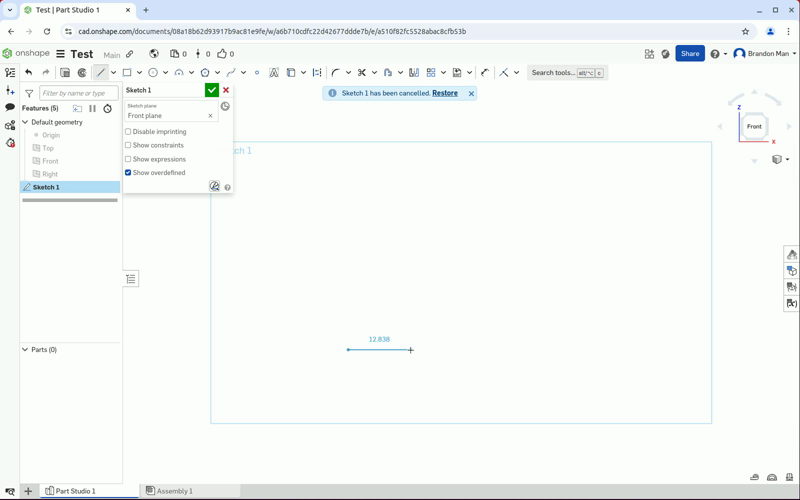
click(410, 349)
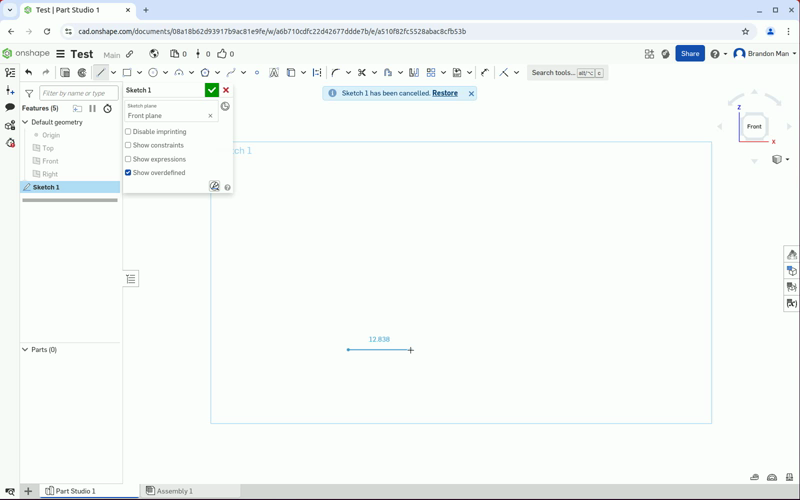
key_up(shift)
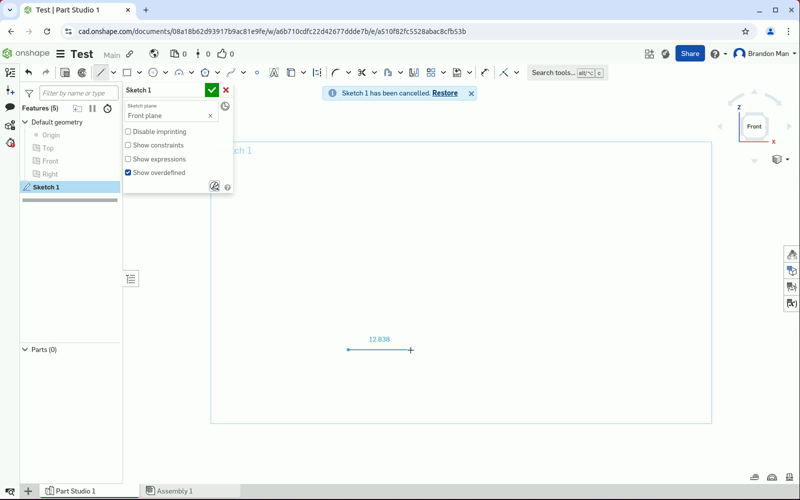
key_down(shift)
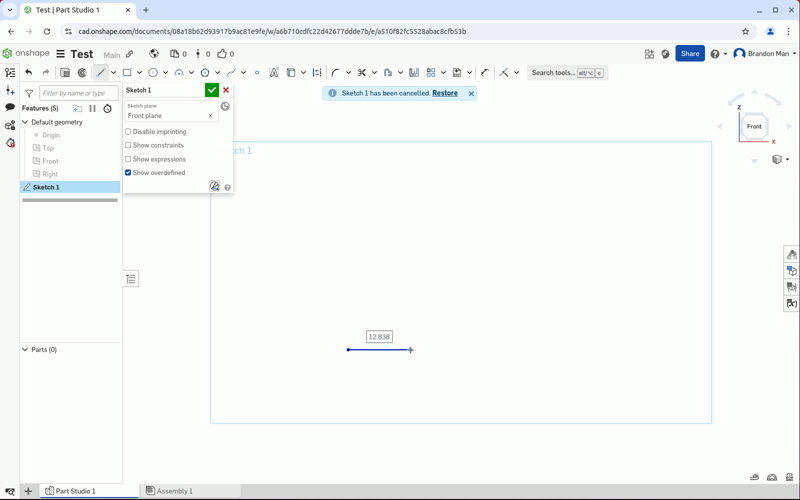
mouse_move(410, 282)
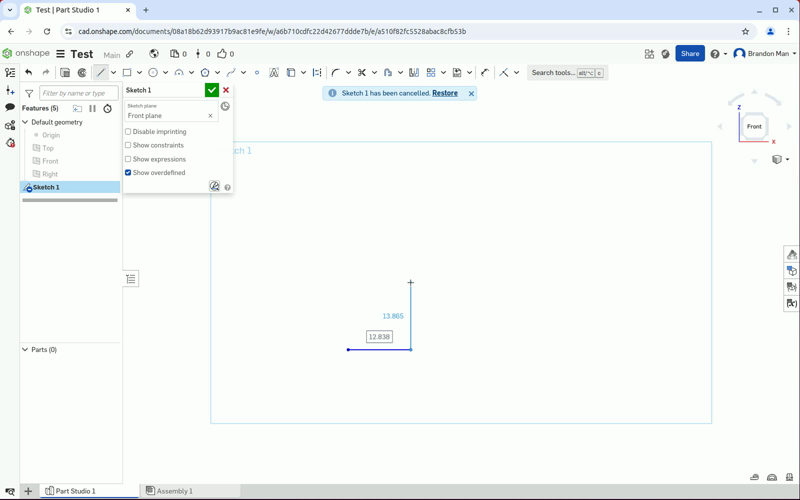
click(410, 282)
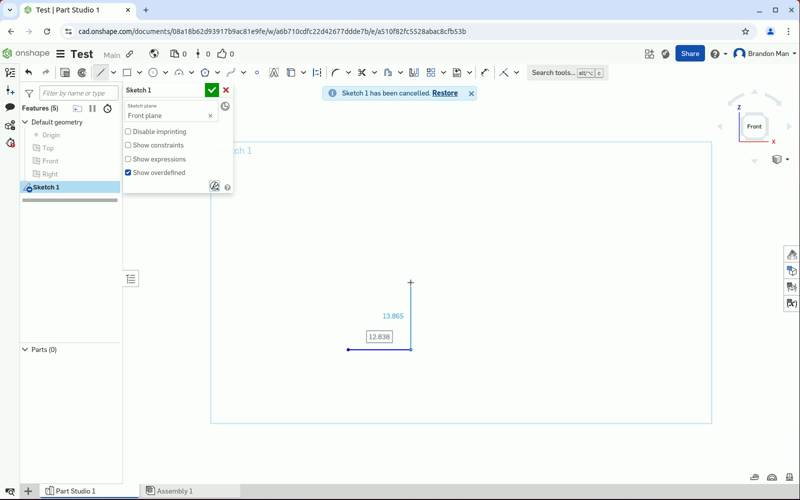
key_up(shift)
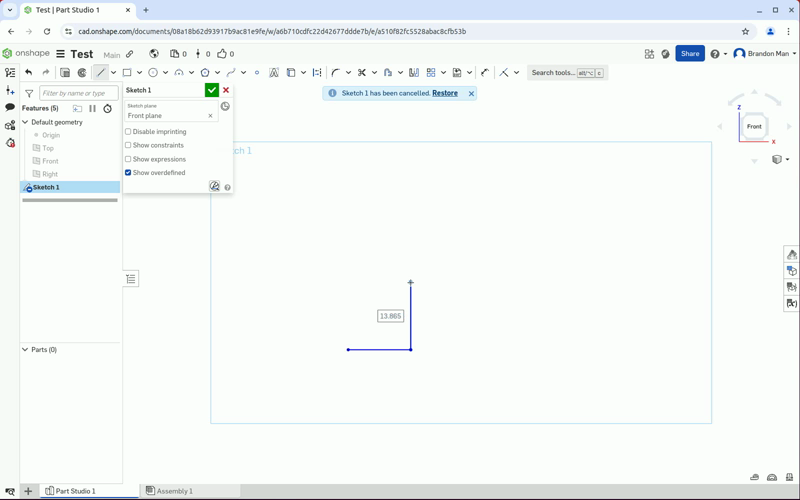
key_down(shift)
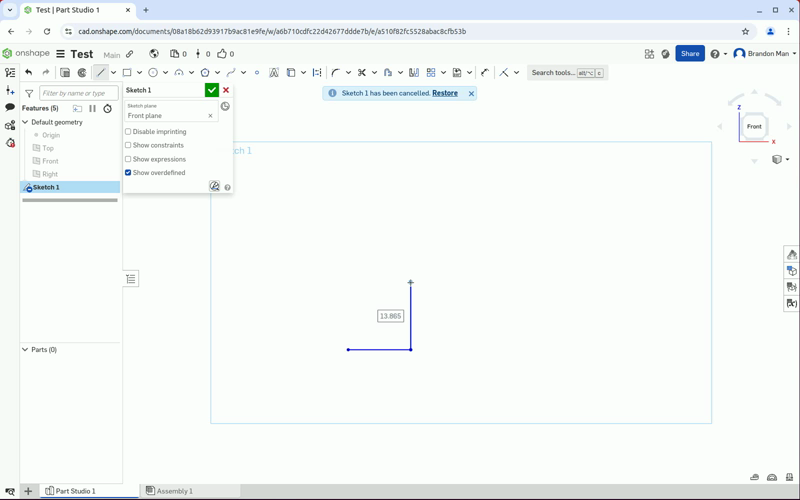
mouse_move(348, 282)
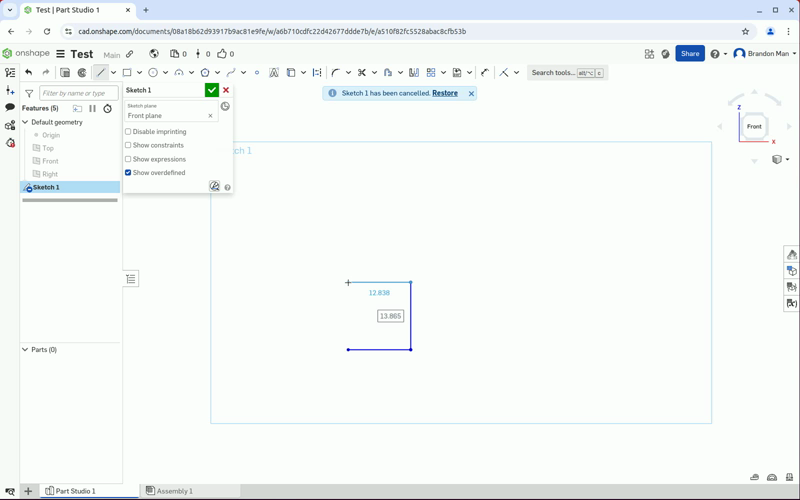
click(348, 282)
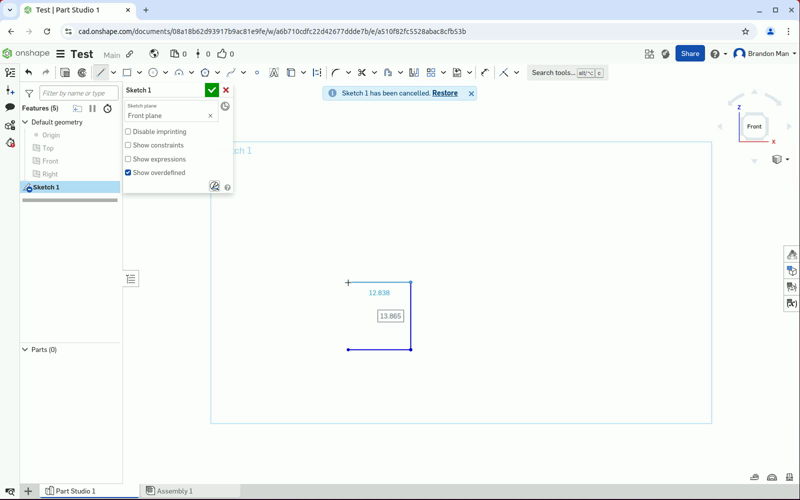
key_up(shift)
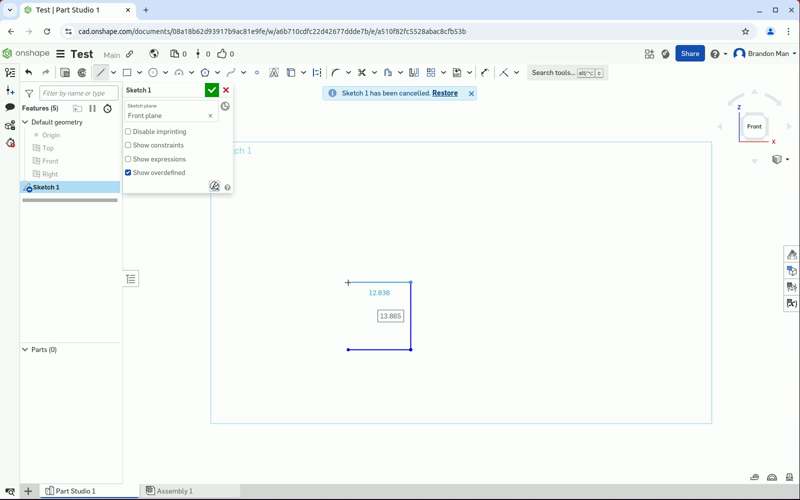
key_down(shift)
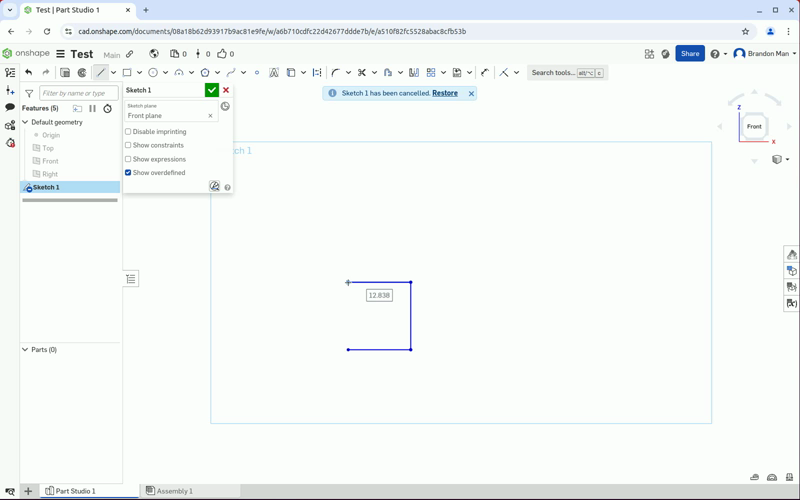
mouse_move(348, 349)
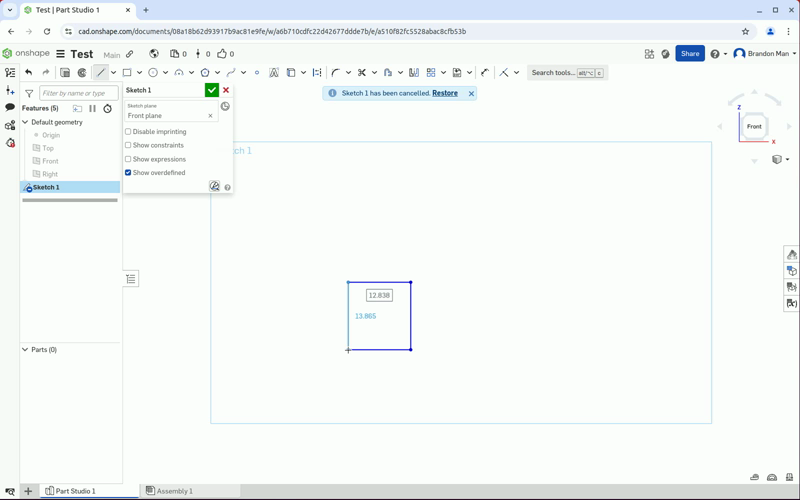
key_up(shift)
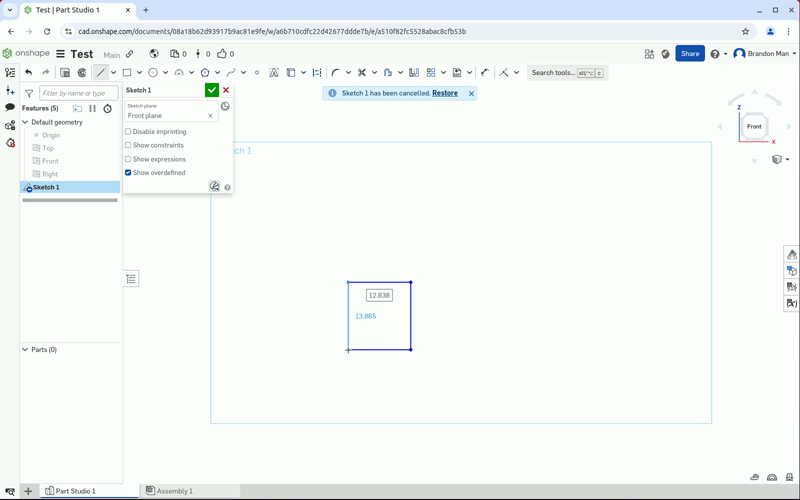
click(348, 349)
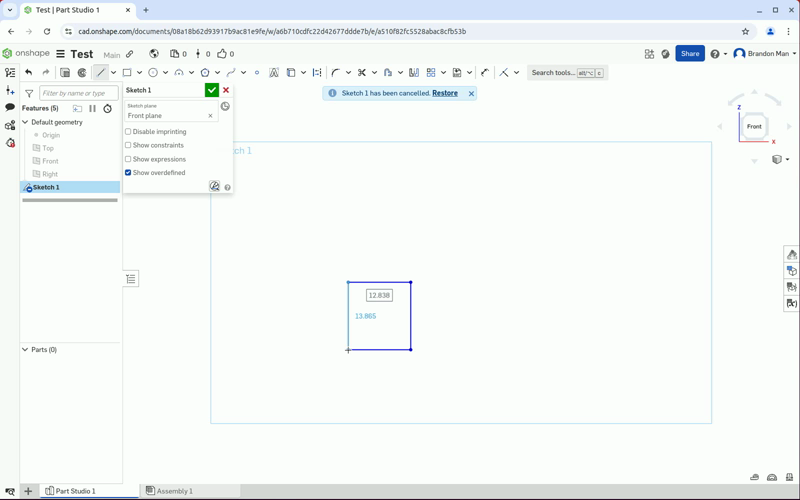
key(esc)
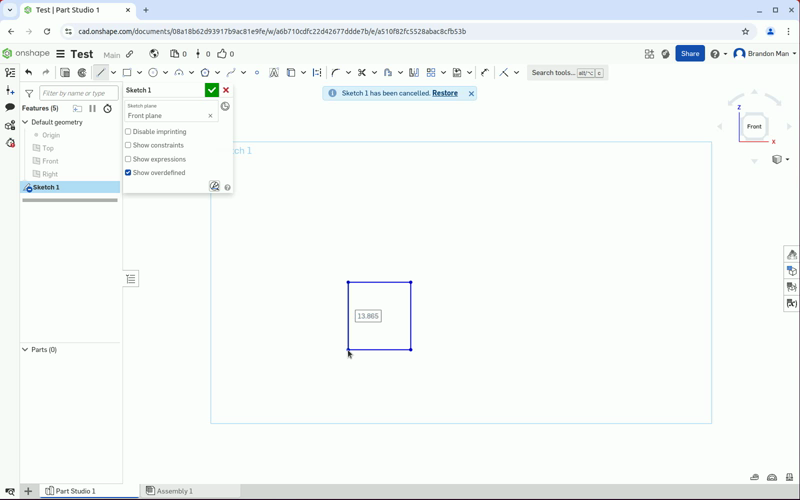
mouse_move(361, 308)
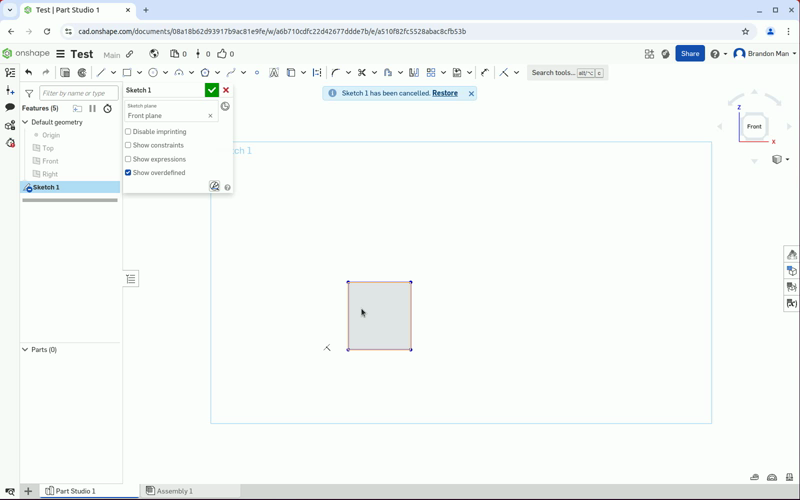
click(361, 308)
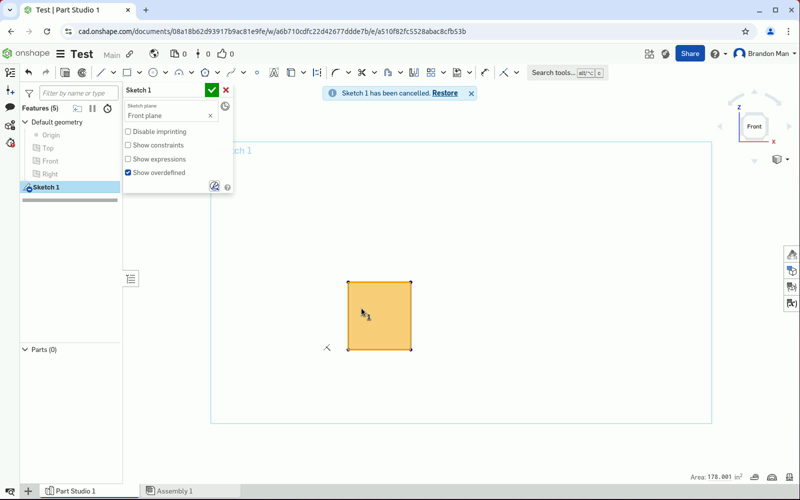
mouse_move(73, 352)
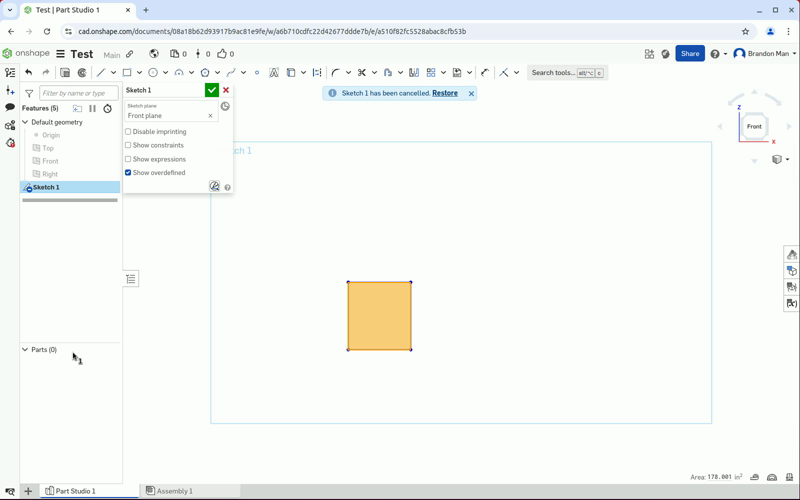
key(shift+y)
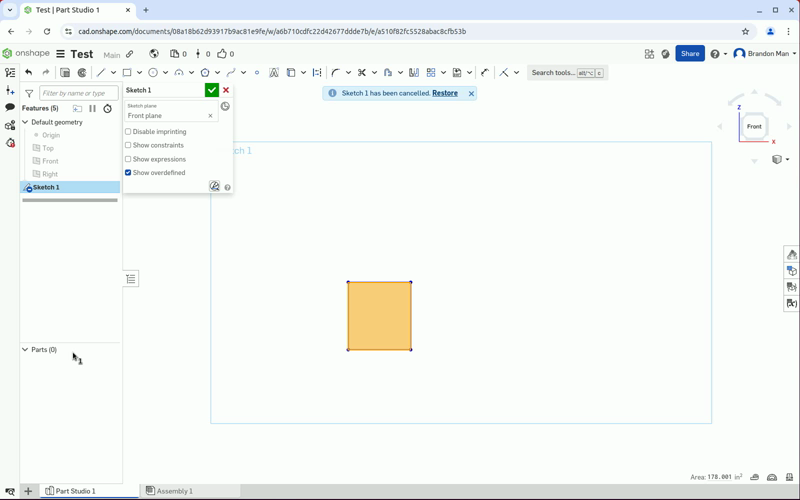
key(shift+e)
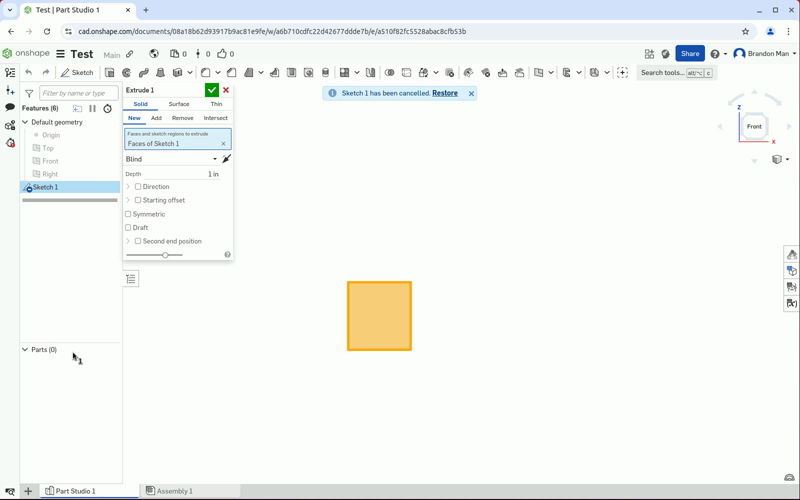
mouse_move(143, 106)
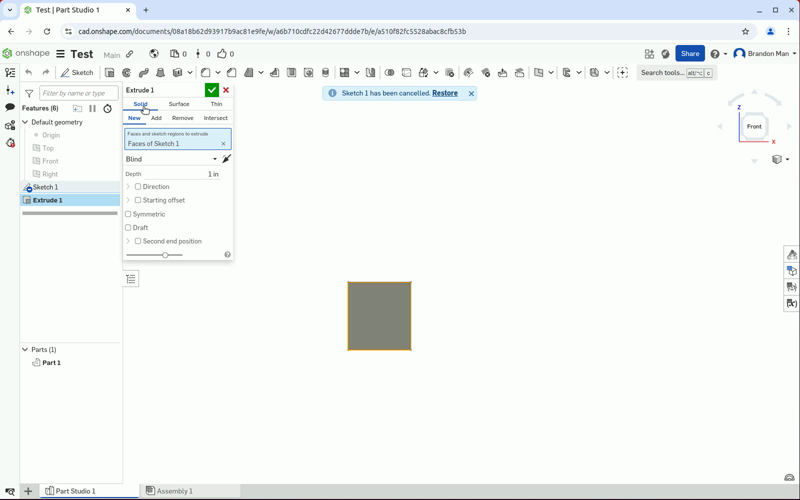
click(143, 106)
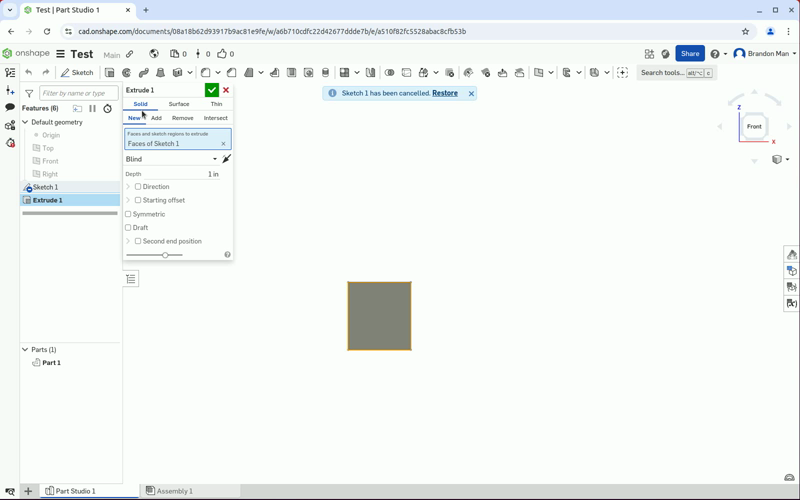
mouse_move(137, 120)
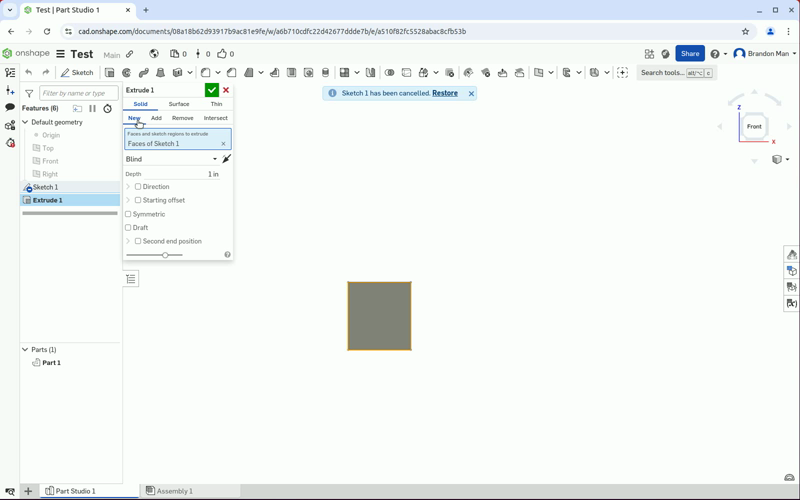
click(137, 120)
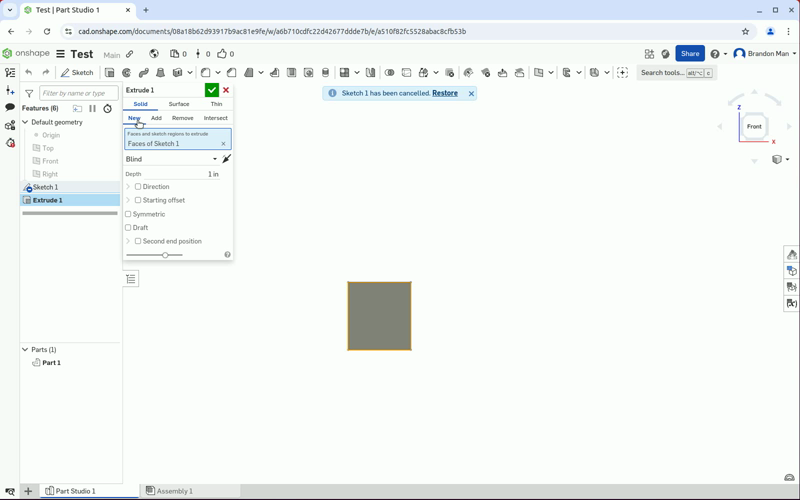
key(tab, 4)
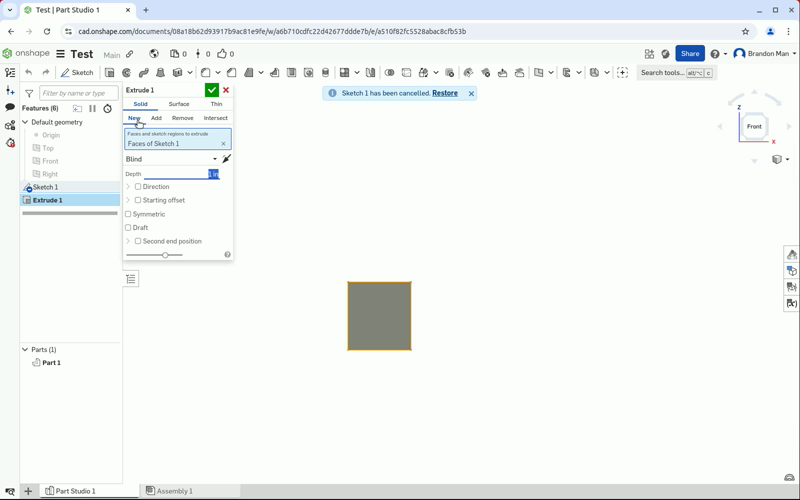
text(2.648)
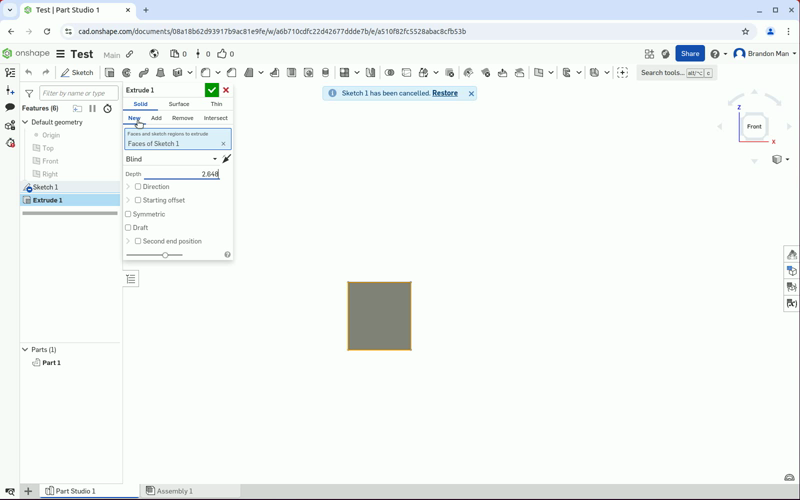
key(enter)
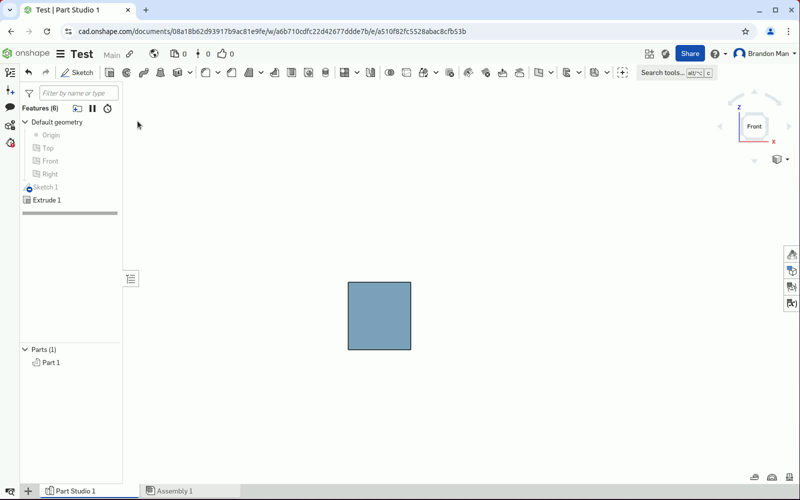
key(shift+h)
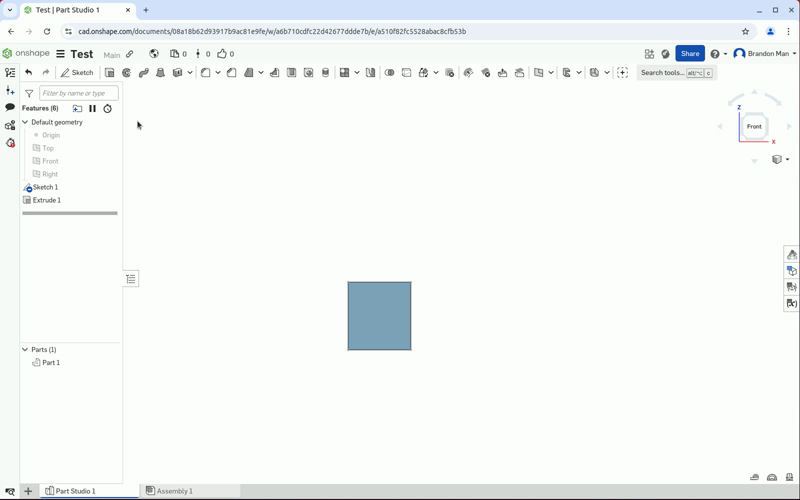
key(shift+h)
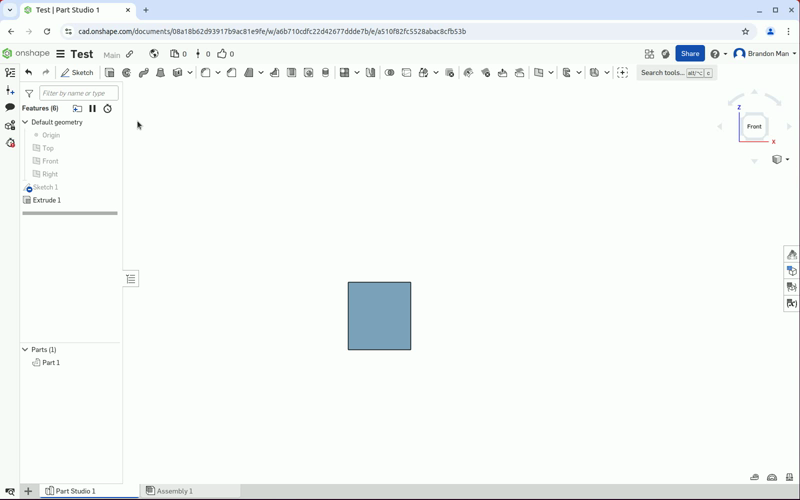
mouse_move(73, 189)
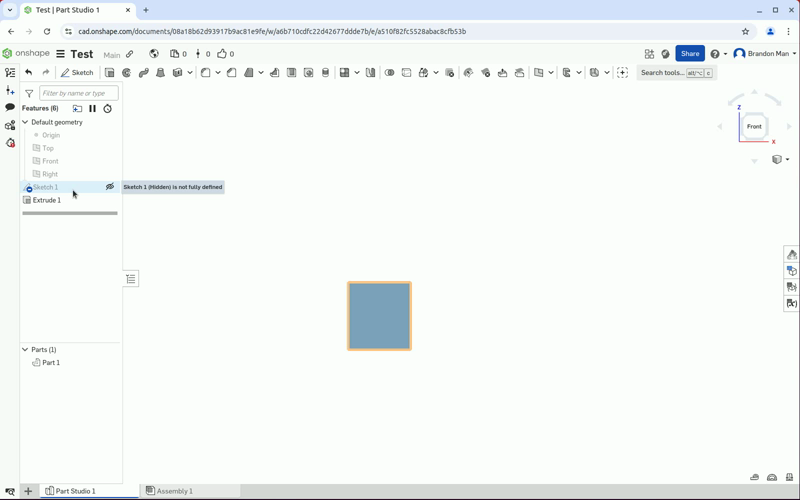
click(73, 189)
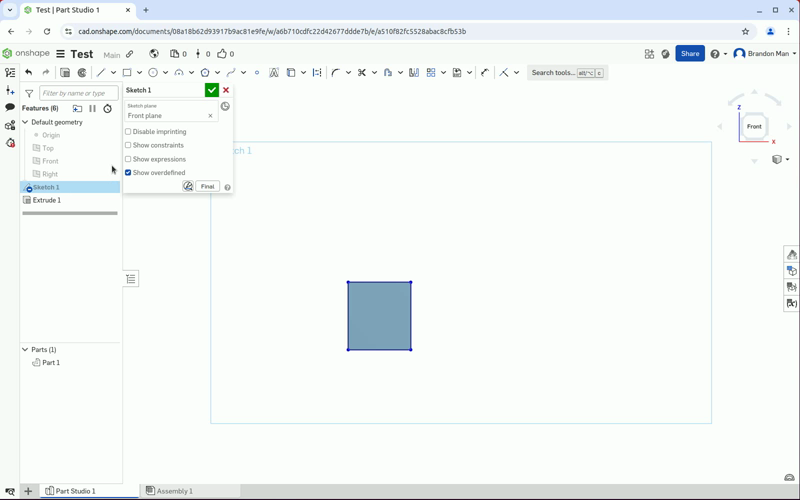
mouse_move(229, 92)
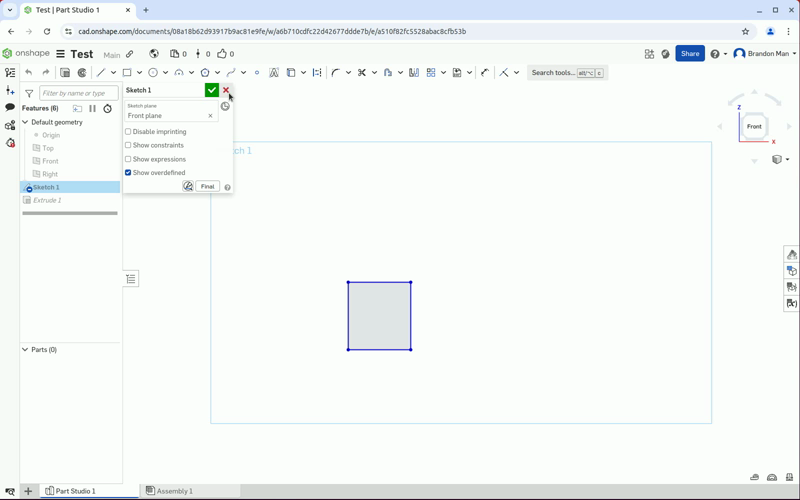
click(229, 92)
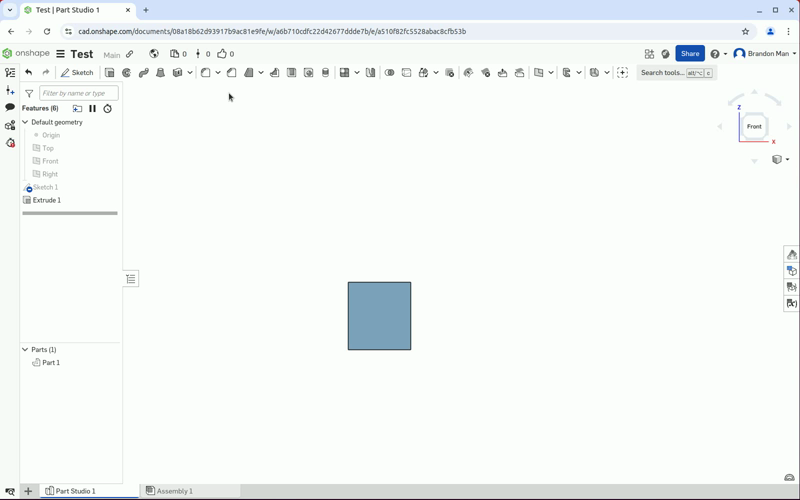
mouse_move(541, 75)
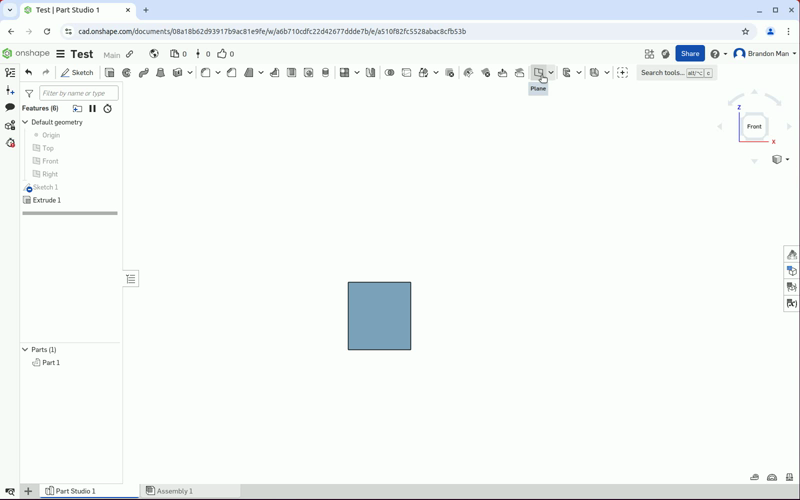
click(541, 75)
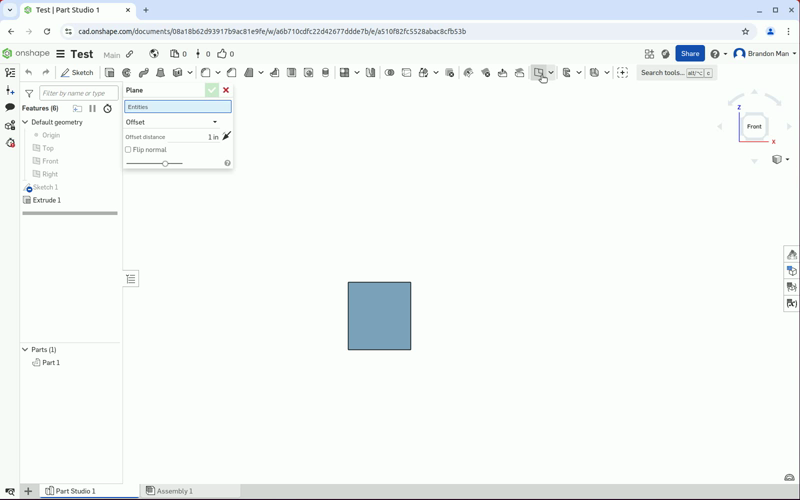
mouse_move(73, 163)
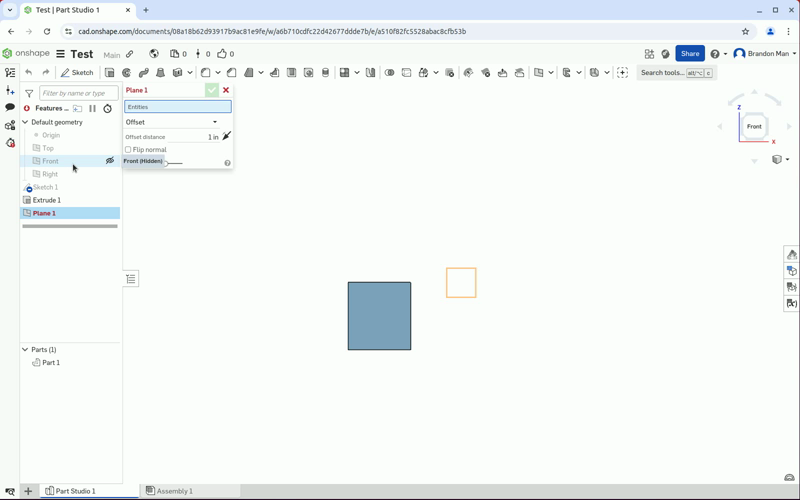
click(73, 163)
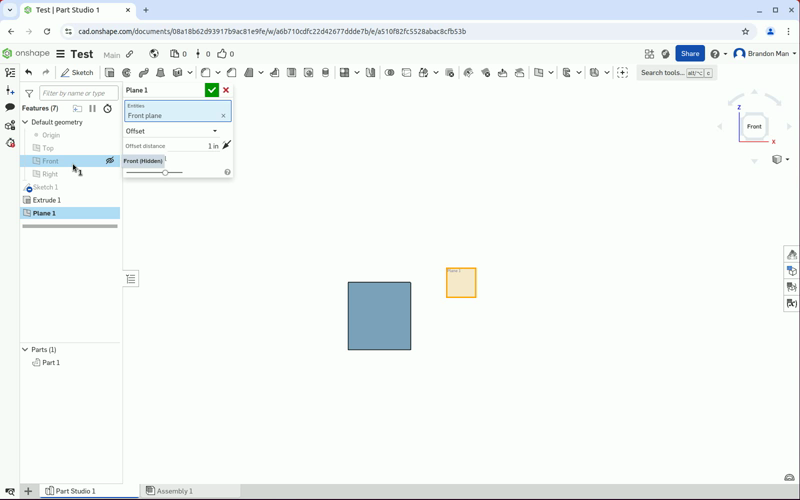
key(tab, 2)
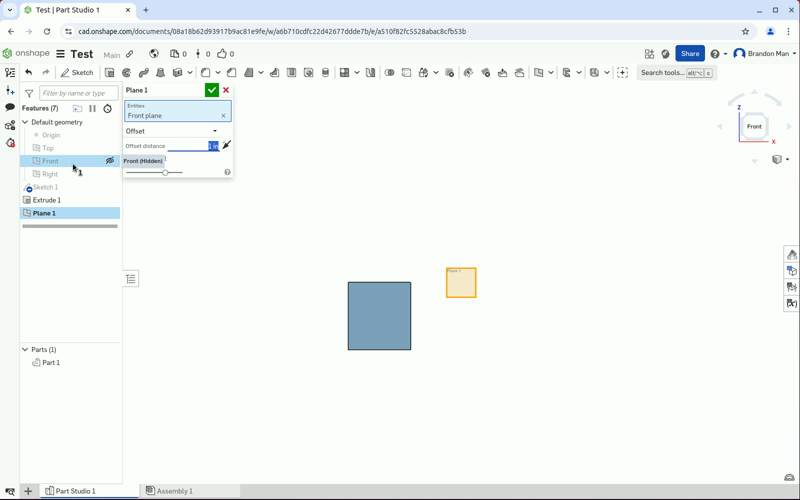
text(2.65)
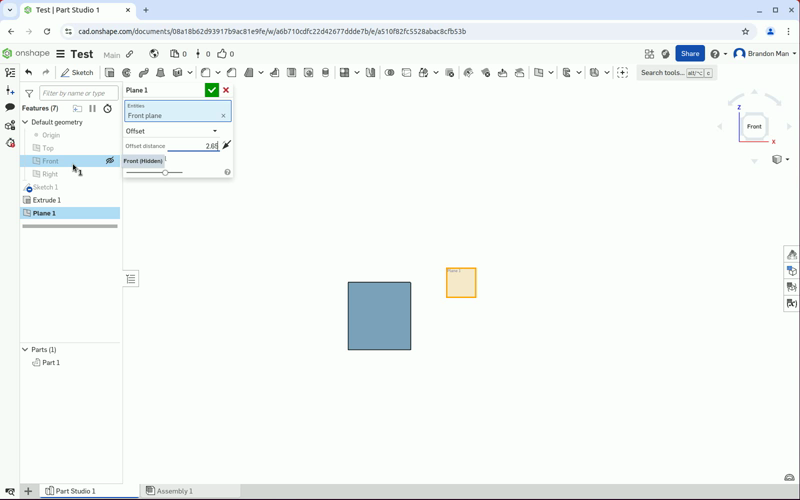
key(enter, 2)
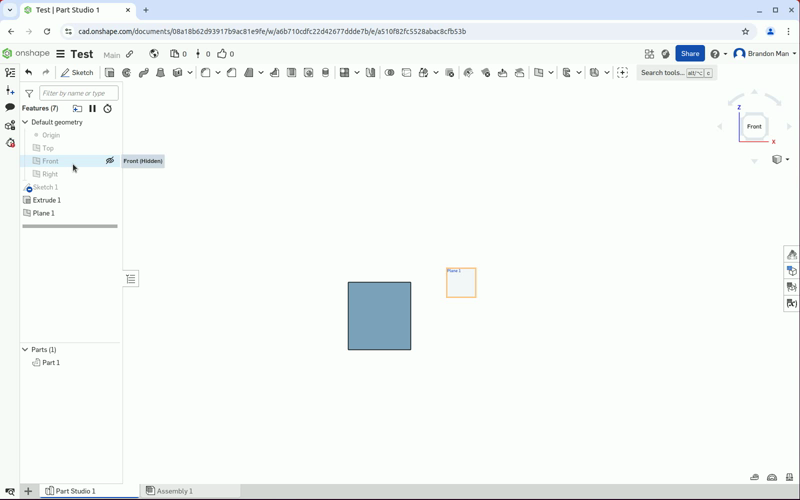
key(shift+s)
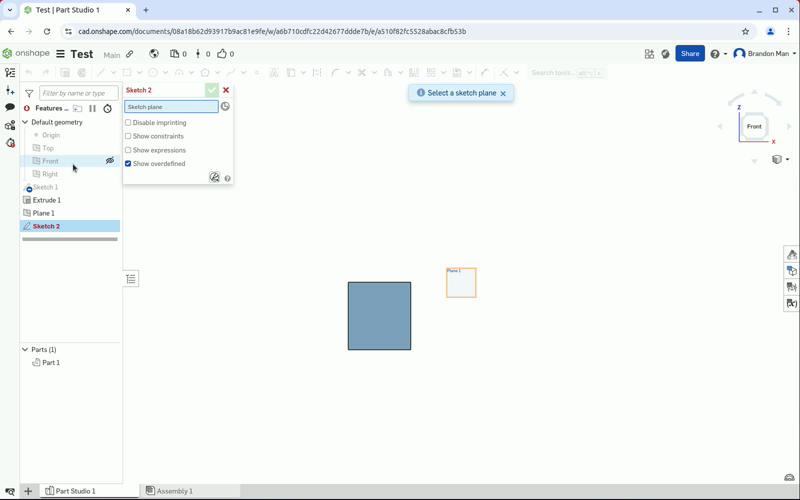
mouse_move(73, 215)
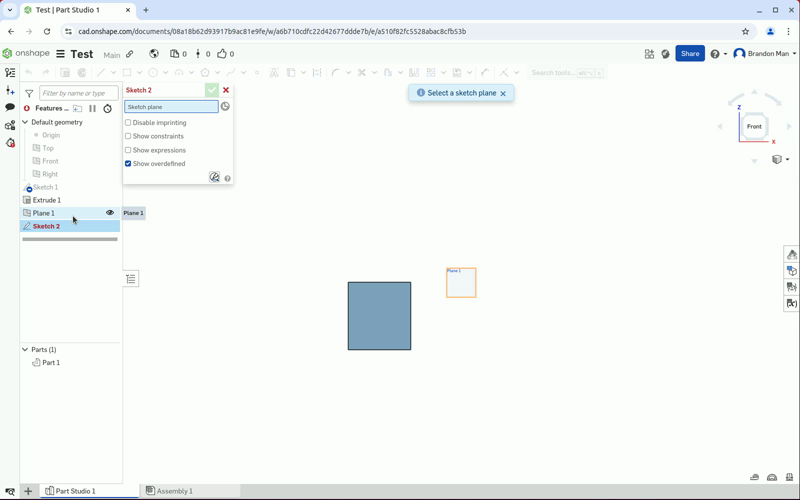
click(73, 215)
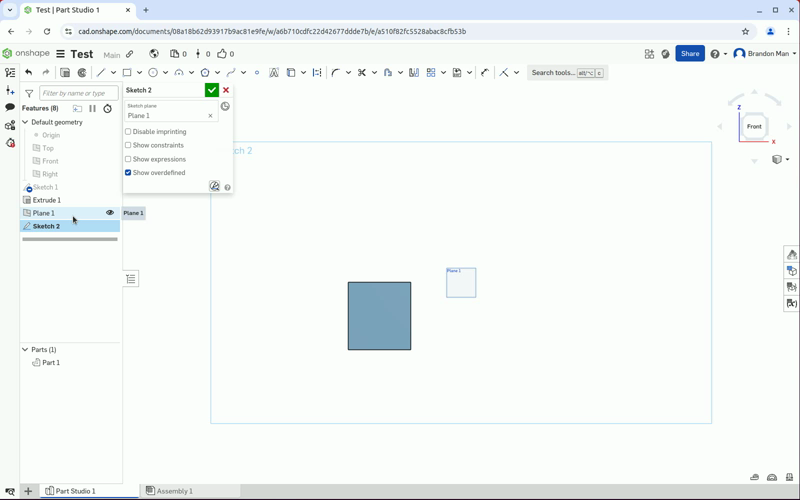
mouse_move(73, 352)
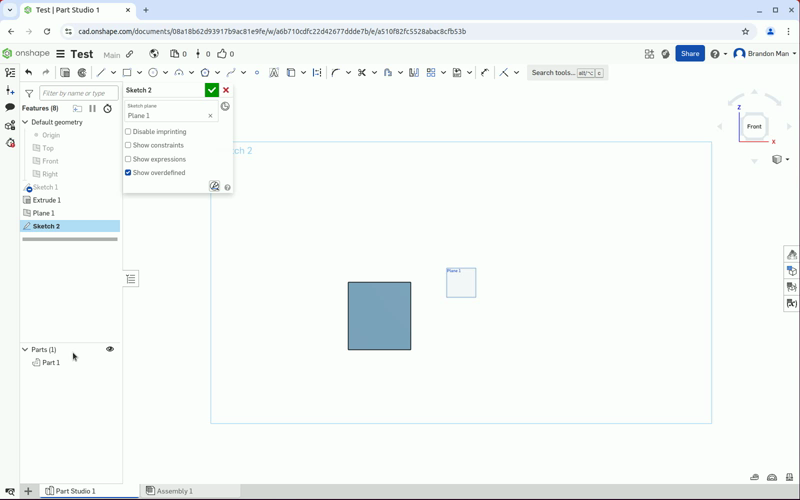
key(y)
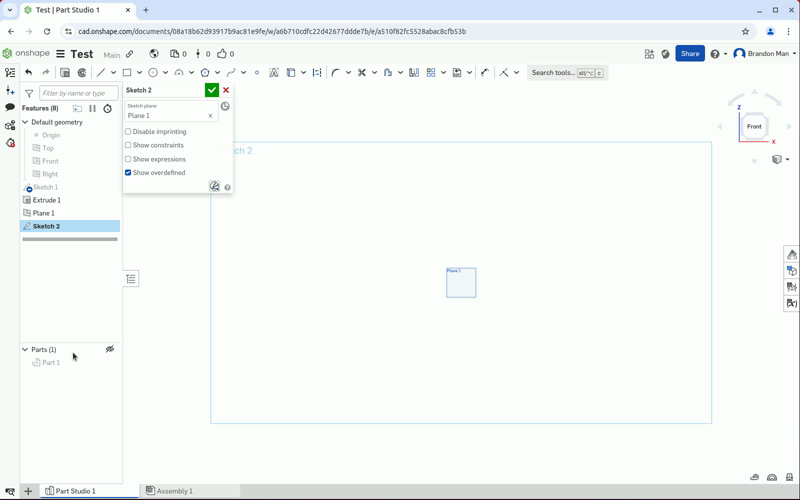
key(c)
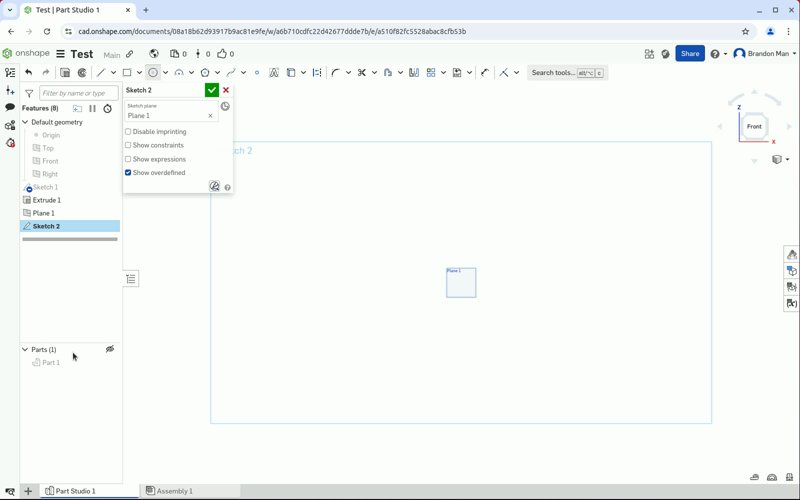
key_down(shift)
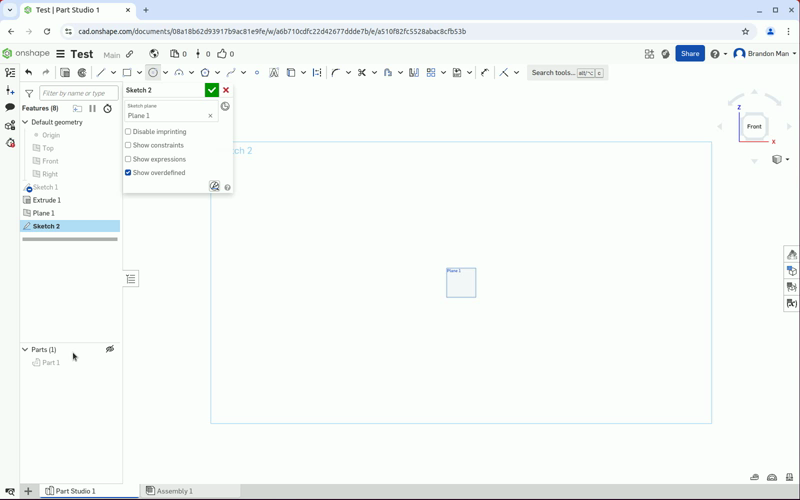
mouse_move(381, 318)
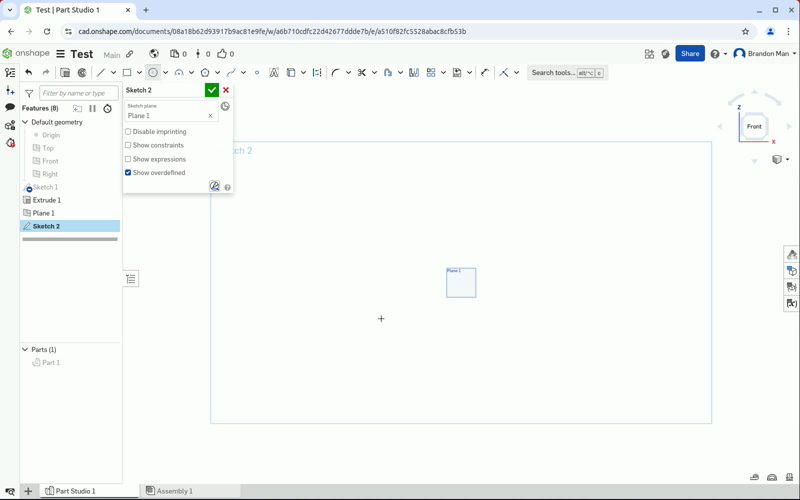
click(381, 318)
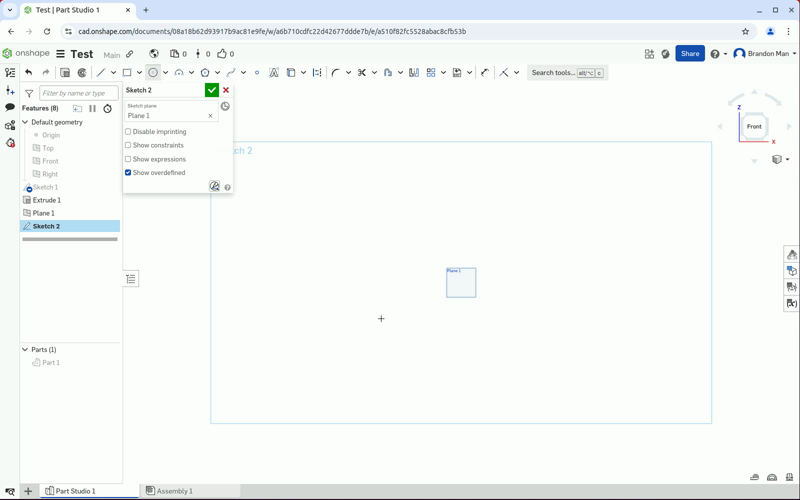
key_up(shift)
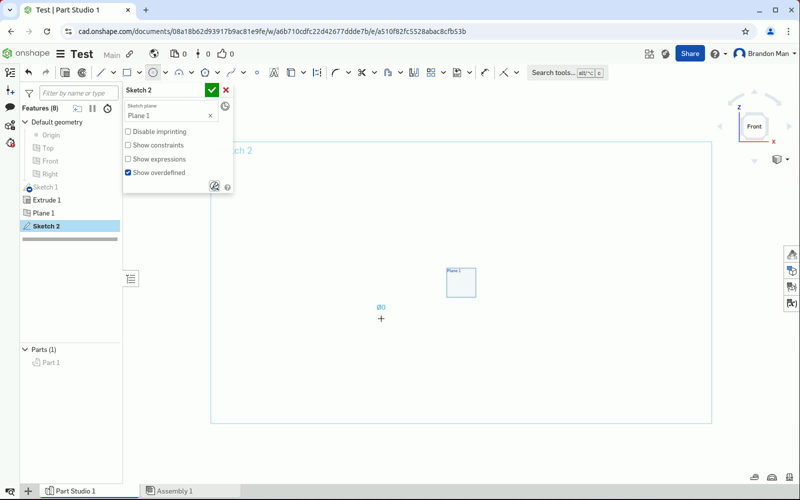
mouse_move(398, 318)
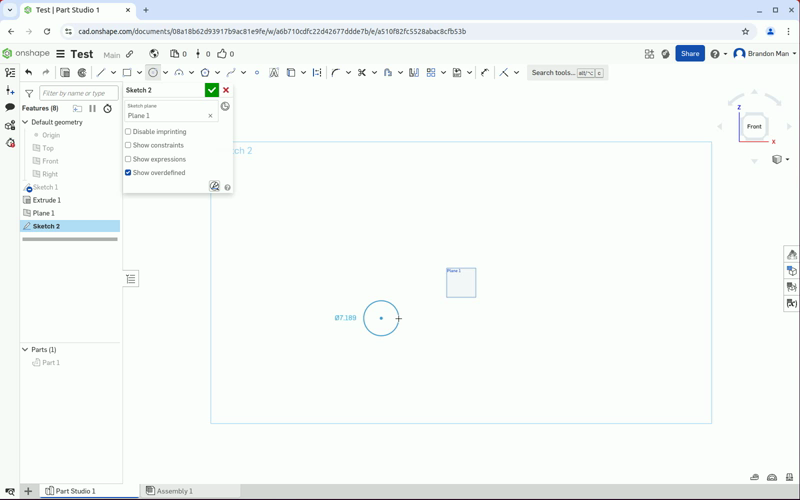
click(398, 318)
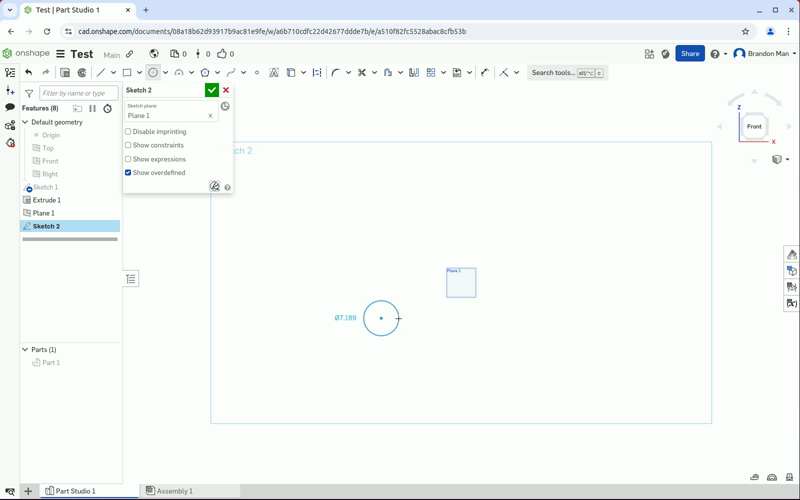
key(esc)
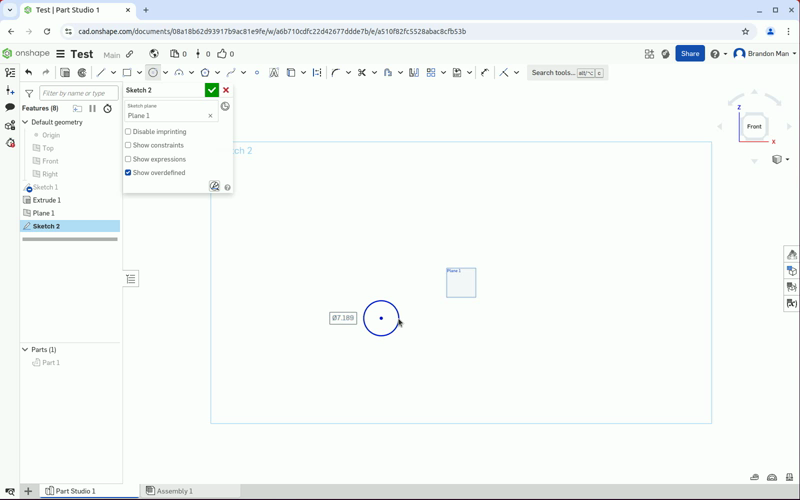
mouse_move(388, 306)
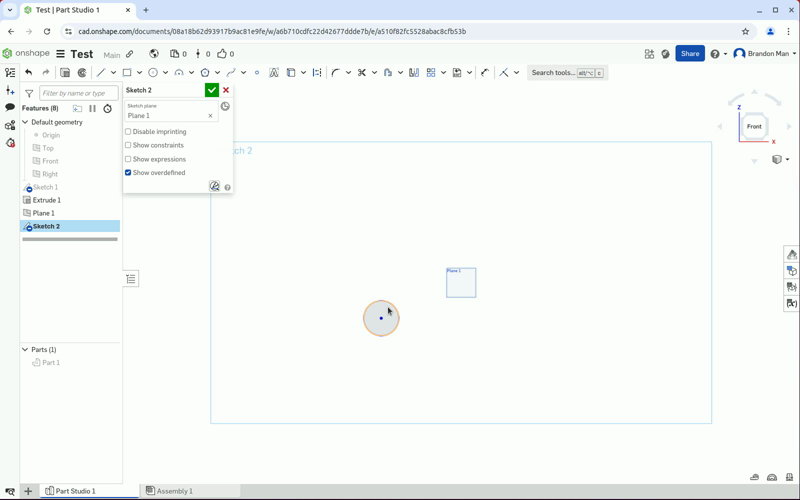
scroll(6)
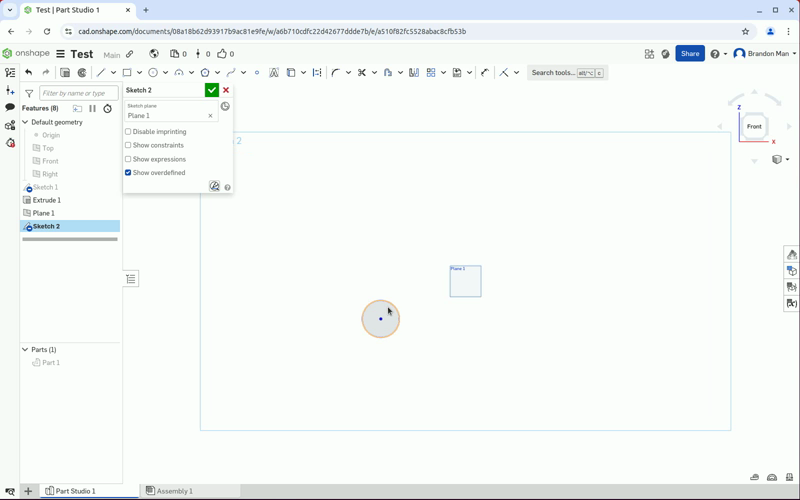
scroll(6)
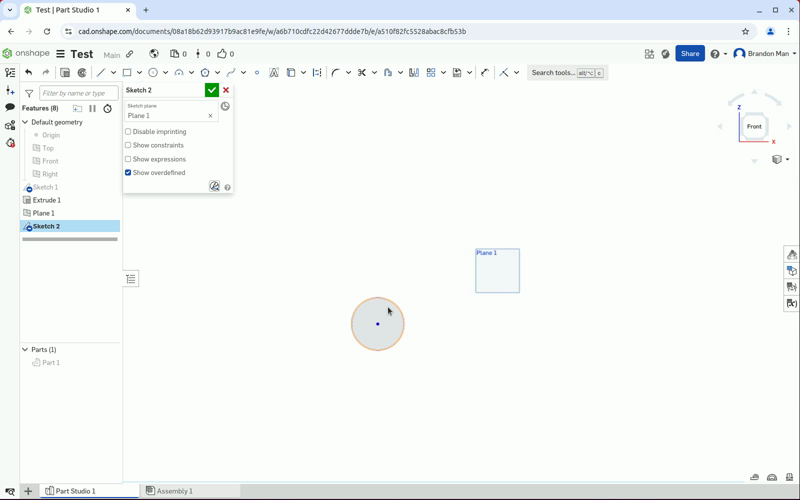
scroll(6)
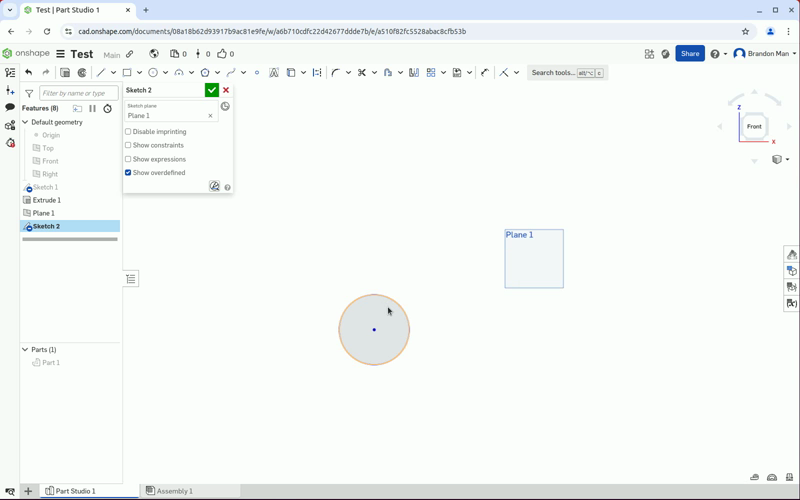
scroll(6)
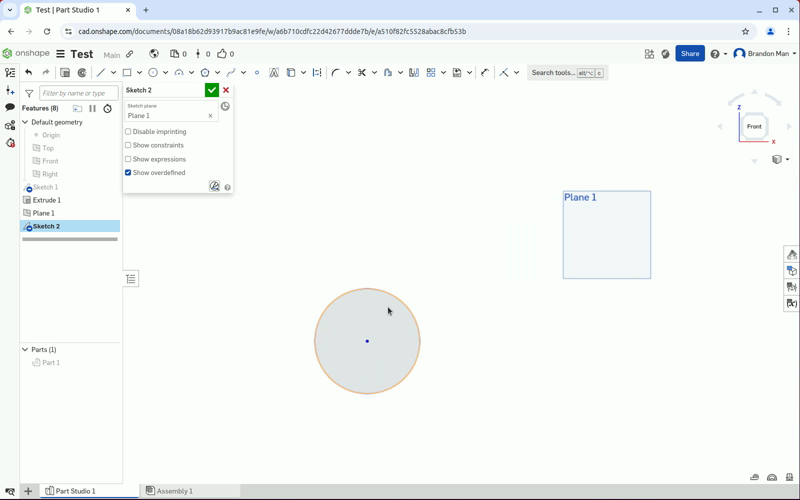
scroll(6)
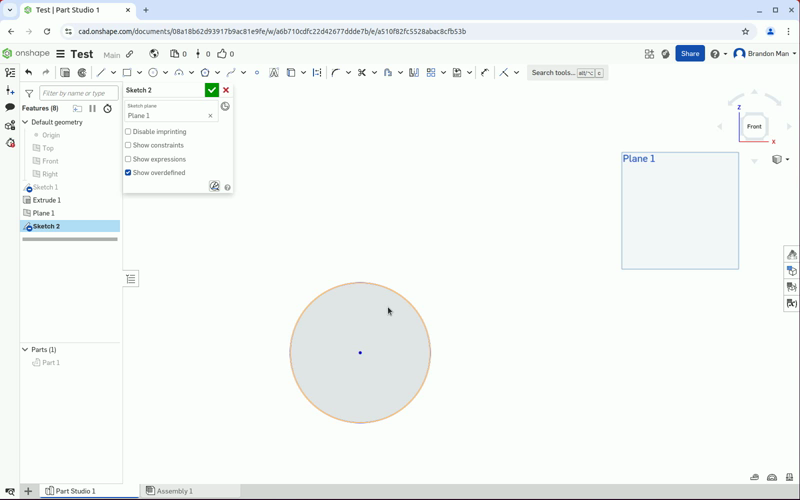
scroll(6)
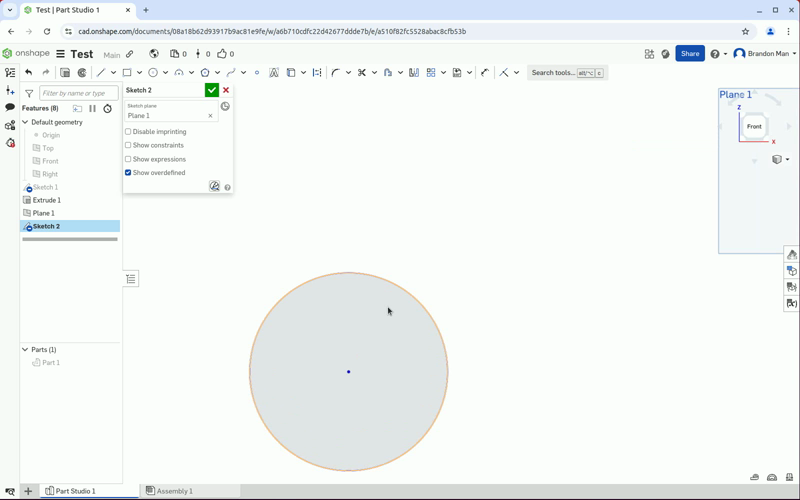
scroll(6)
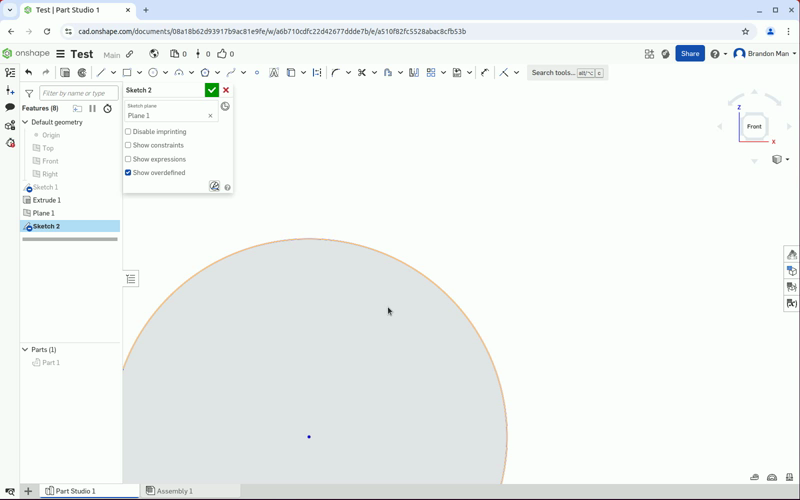
click(388, 306)
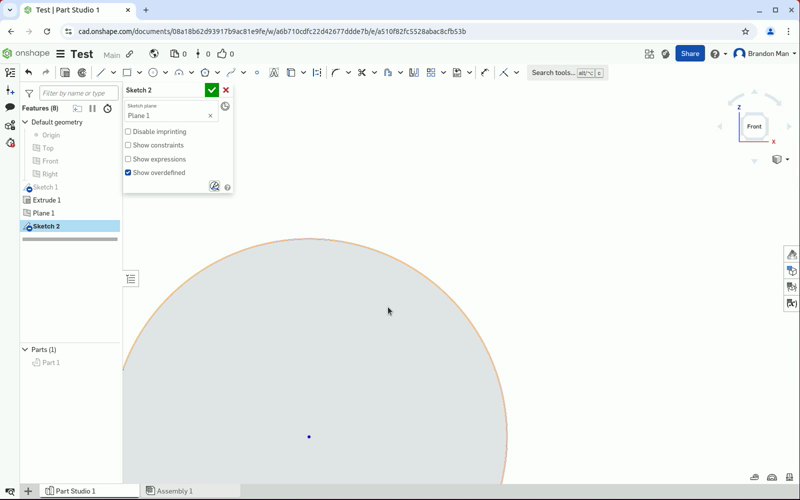
scroll(-6)
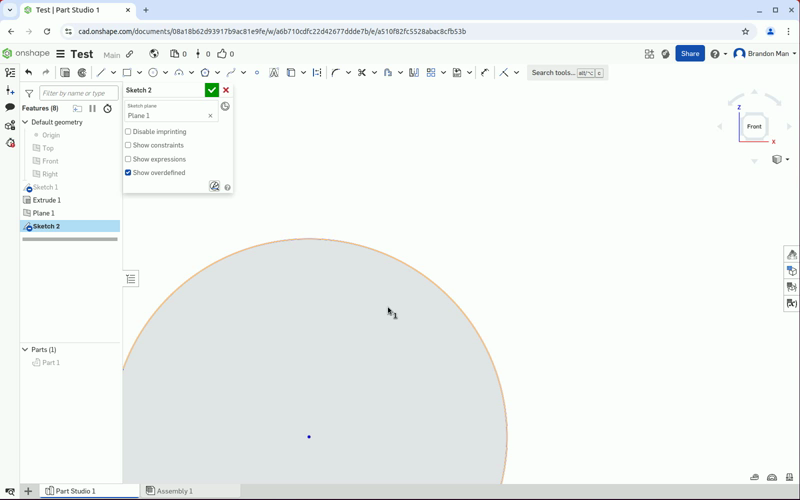
scroll(-6)
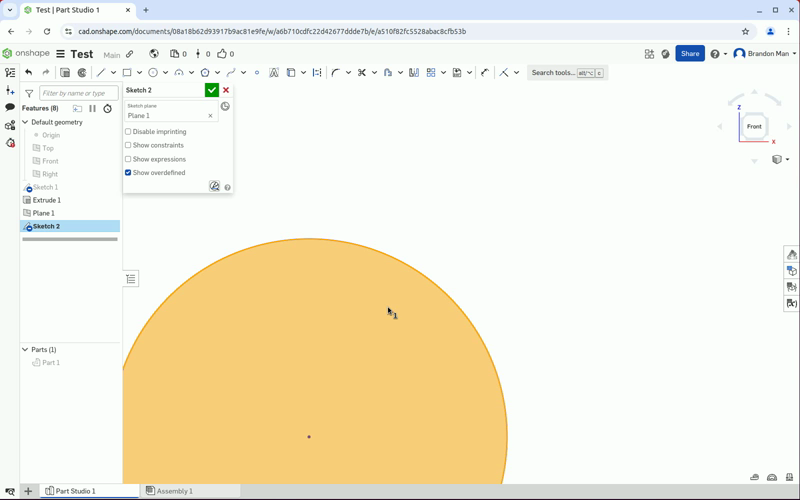
scroll(-6)
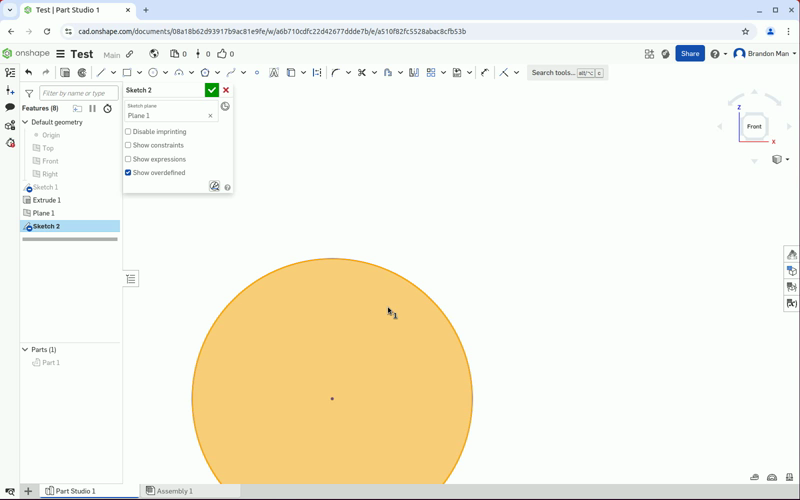
scroll(-6)
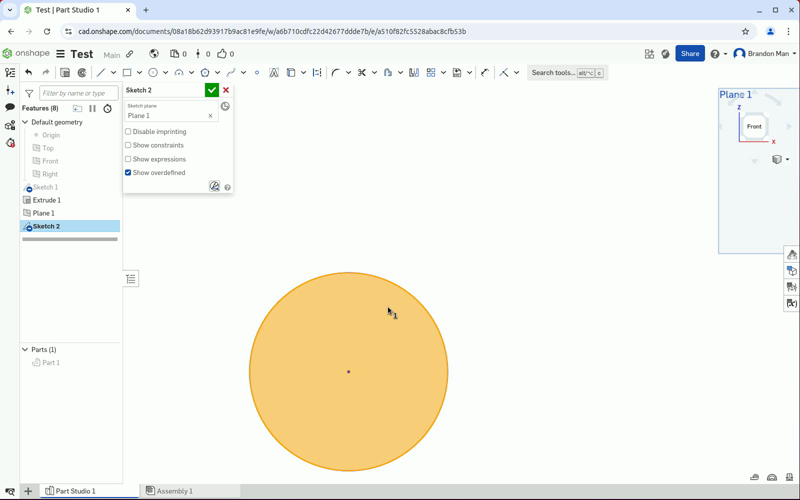
scroll(-6)
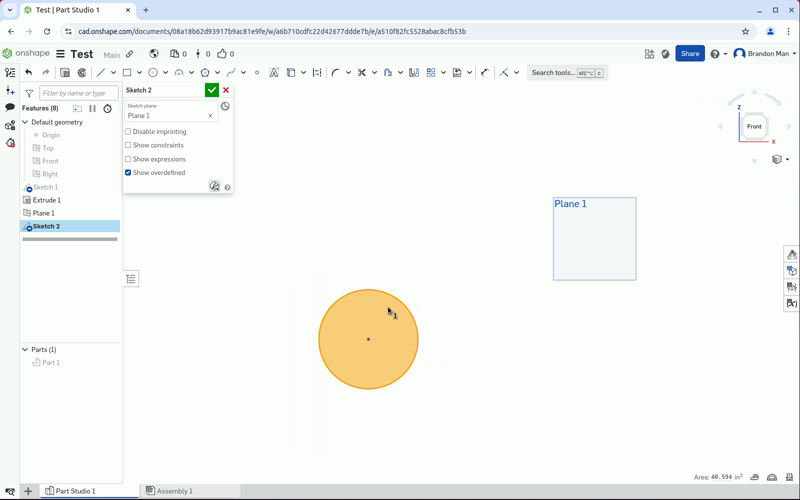
scroll(-6)
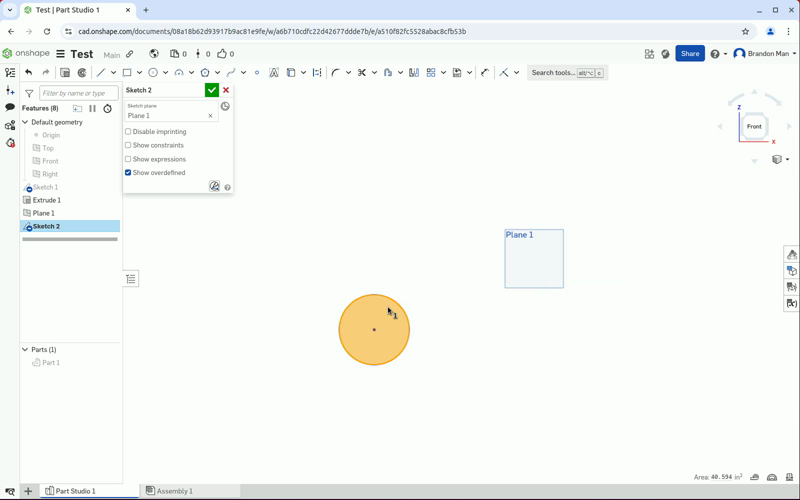
scroll(-6)
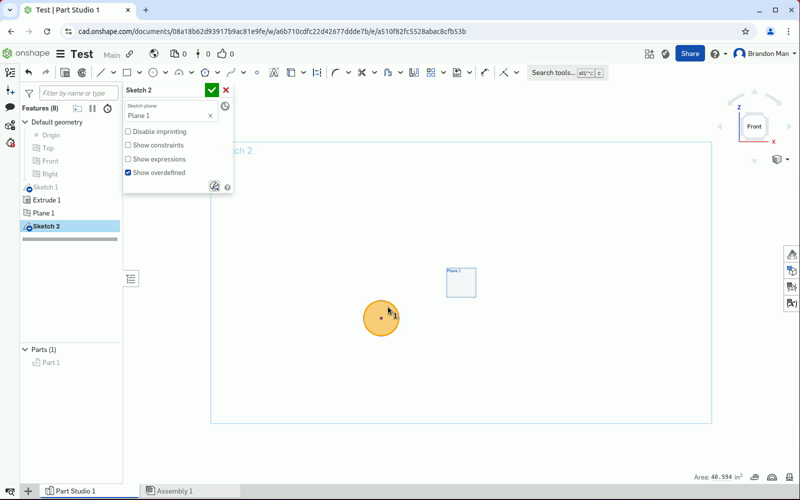
mouse_move(73, 352)
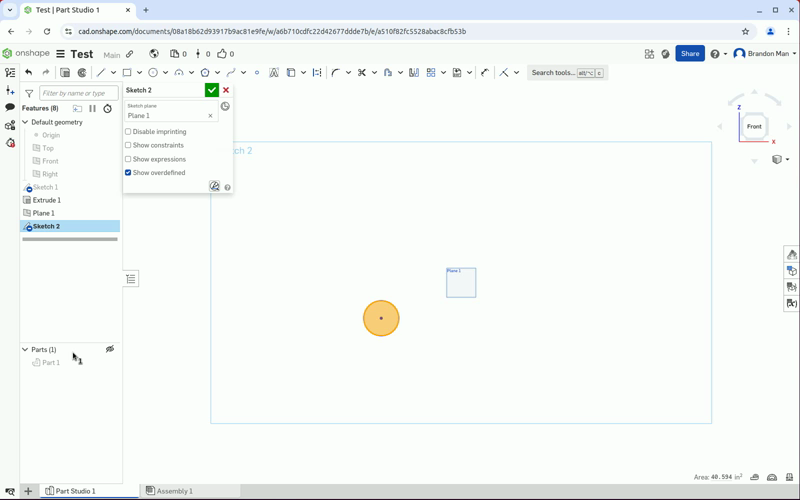
key(shift+y)
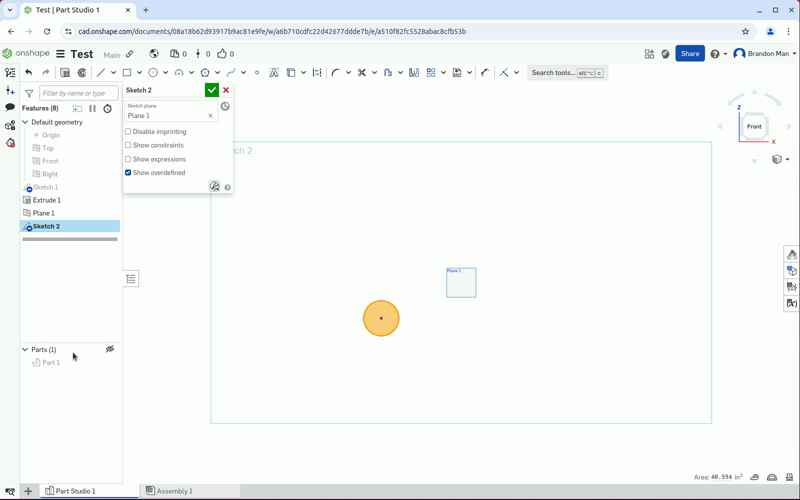
key(shift+e)
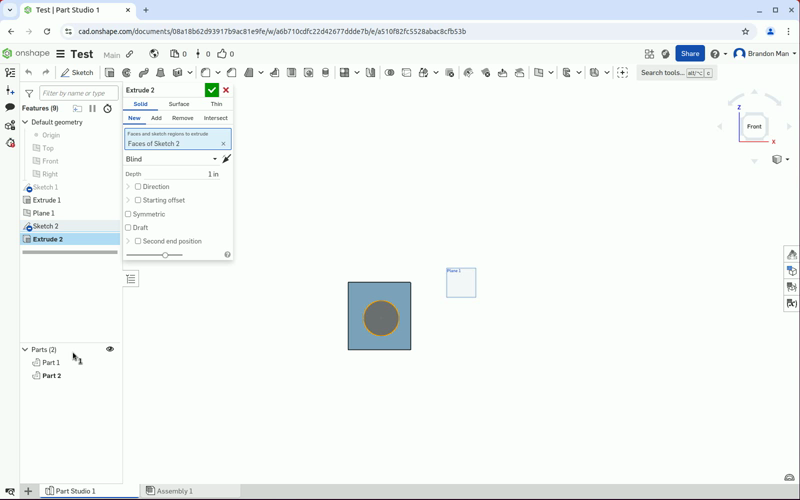
mouse_move(143, 106)
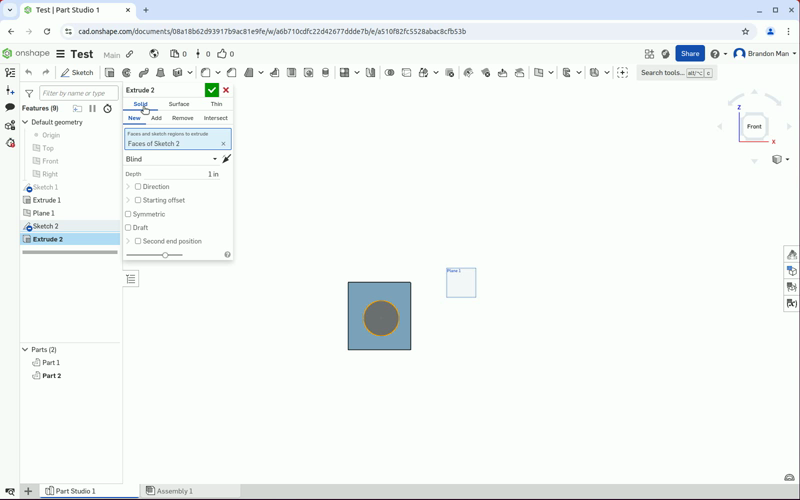
click(143, 106)
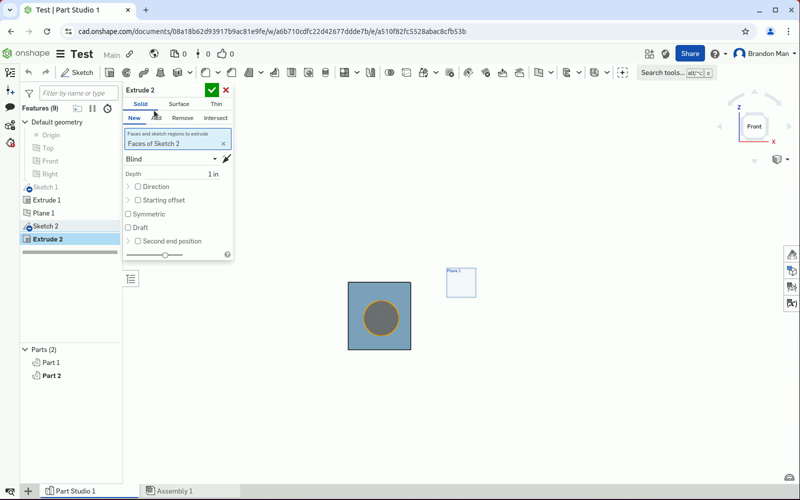
mouse_move(186, 120)
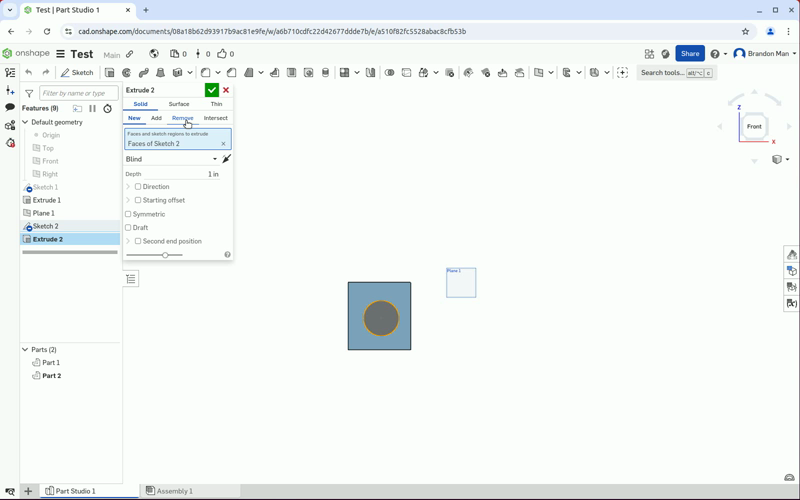
click(186, 120)
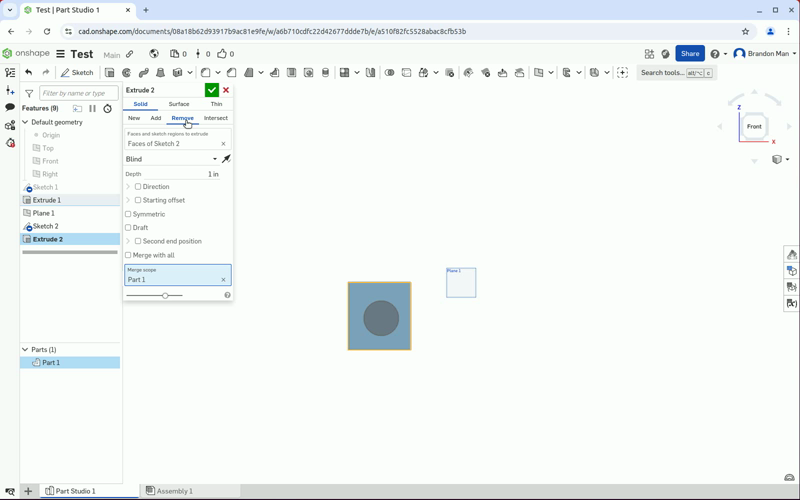
key(tab, 4)
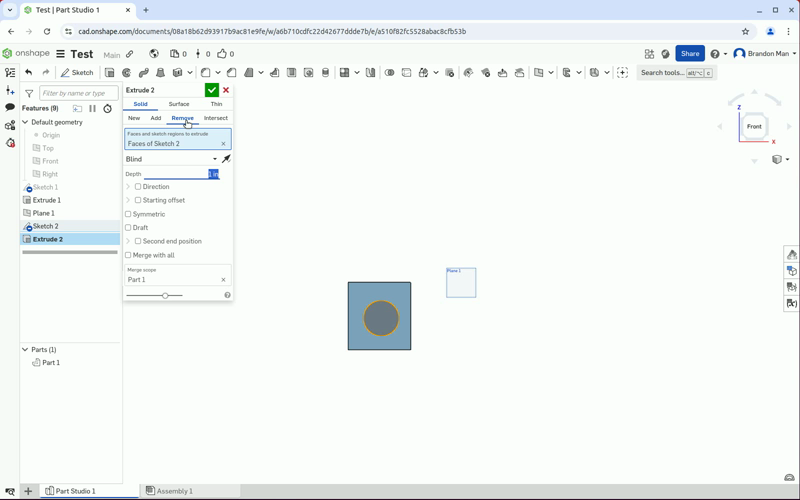
text(2.648)
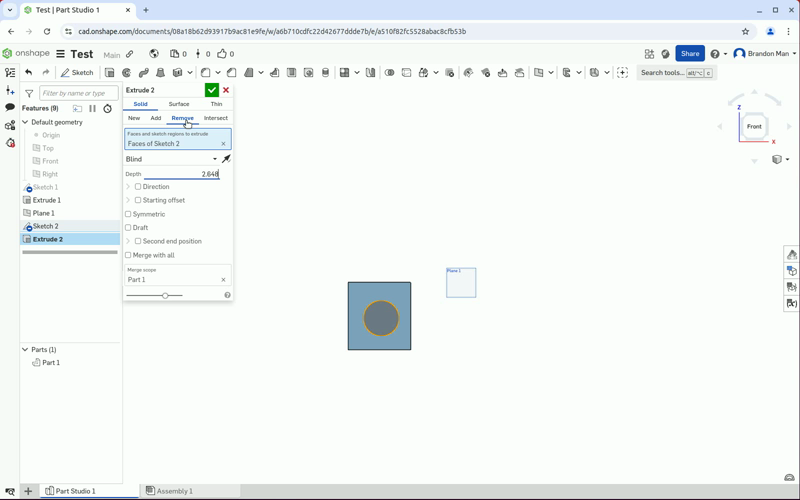
key(tab, 6)
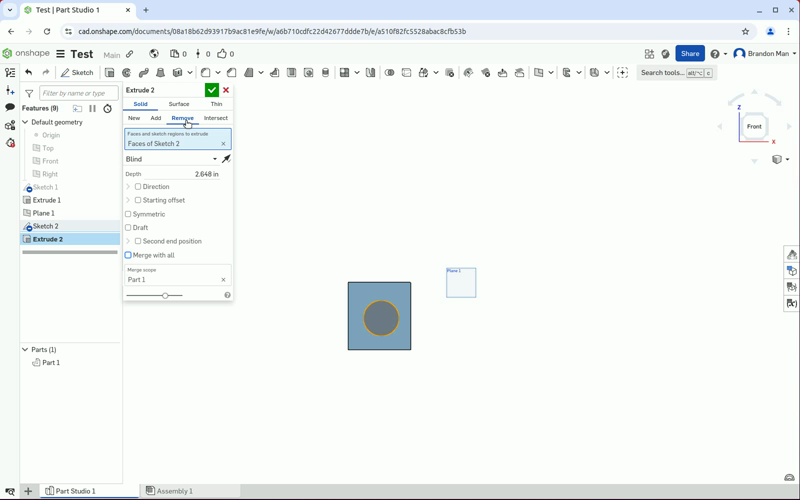
key(space)
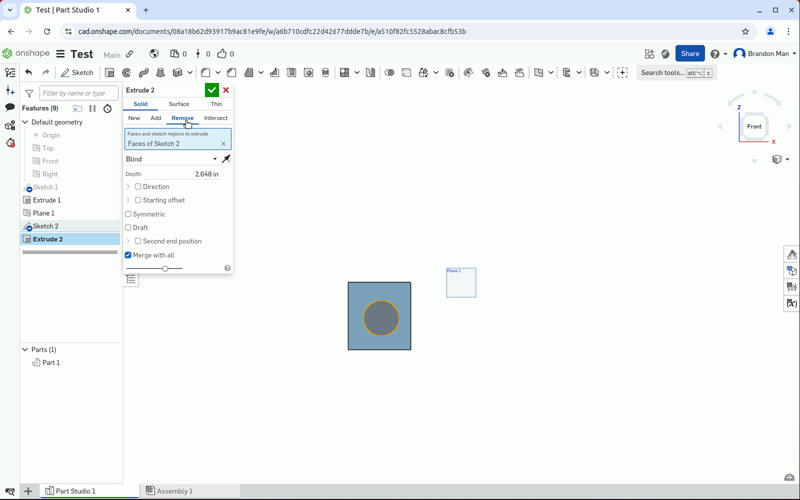
key(enter)
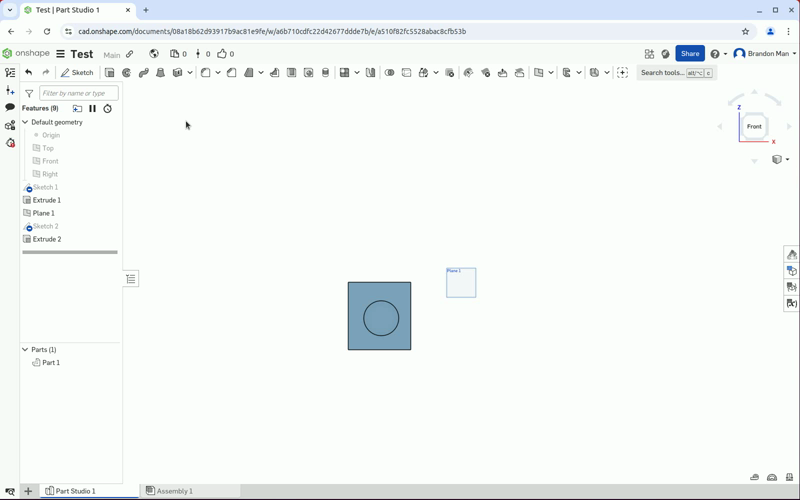
key(shift+h)
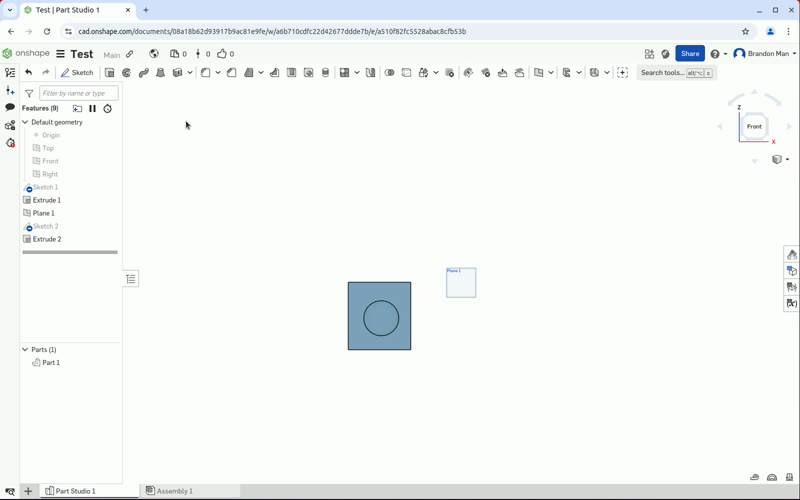
key(shift+h)
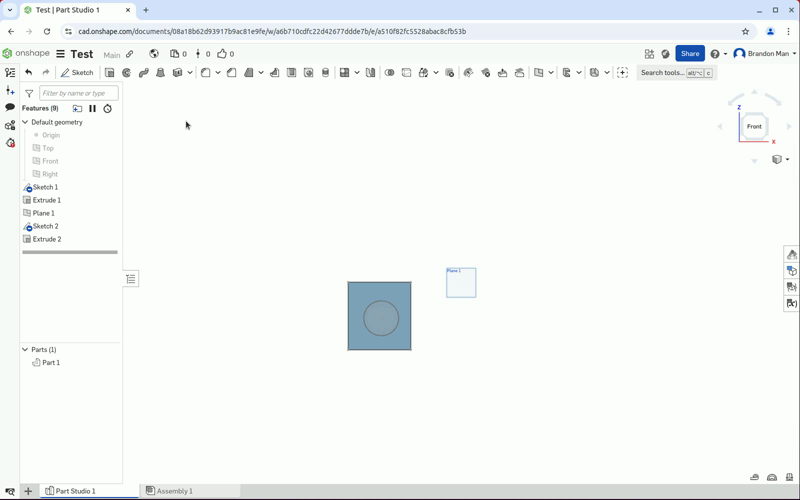
key(shift+7)
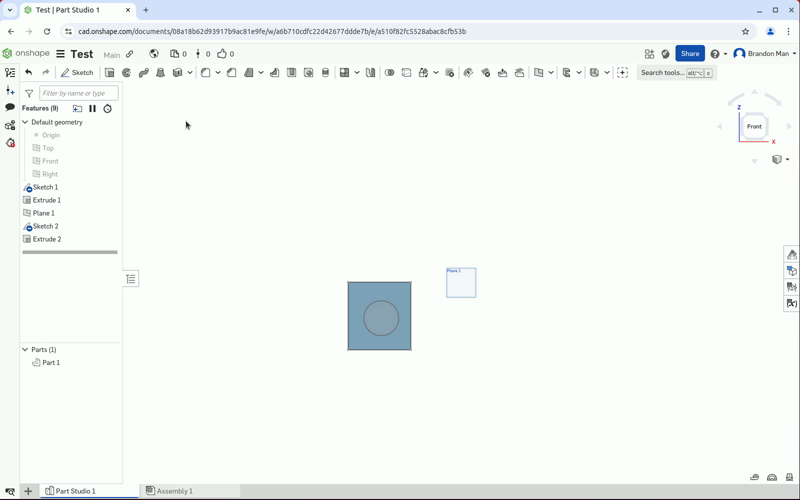
key(left, 2)
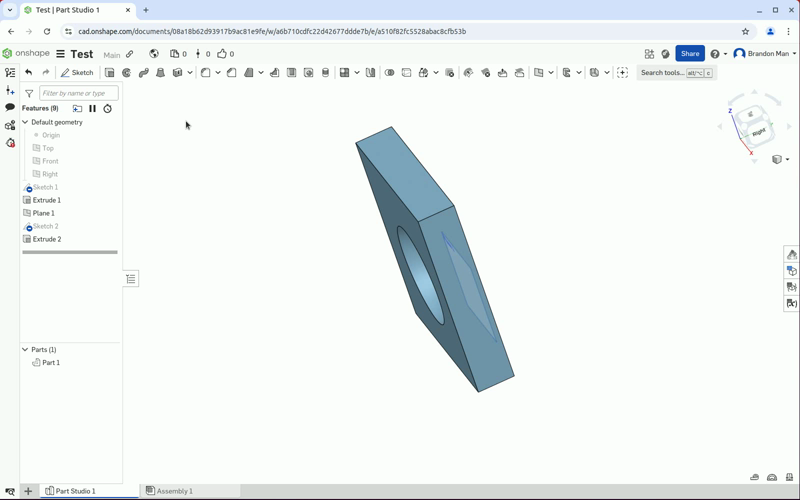
key(down, 2)
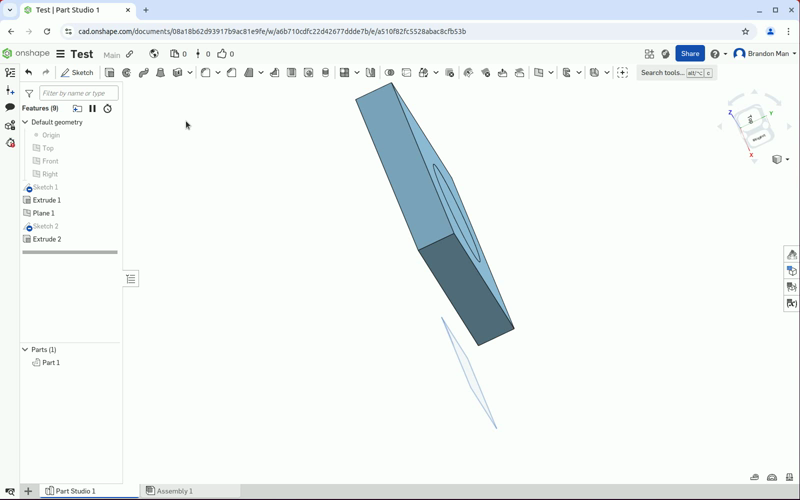
key(up, 2)
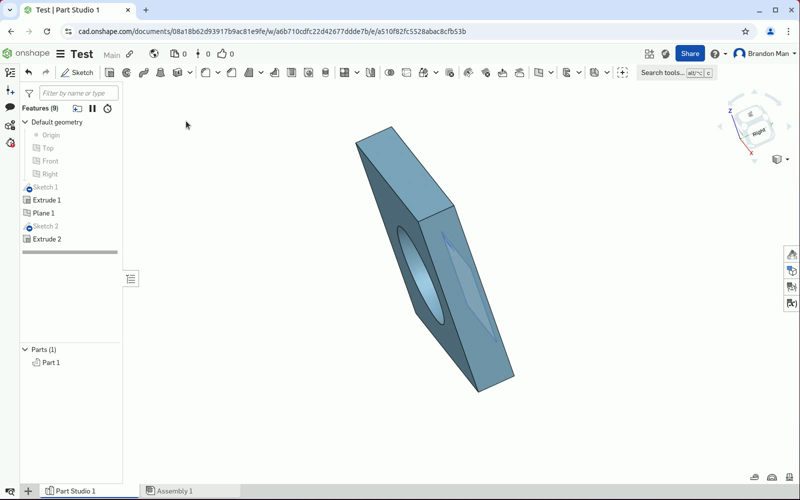
key(right, 2)
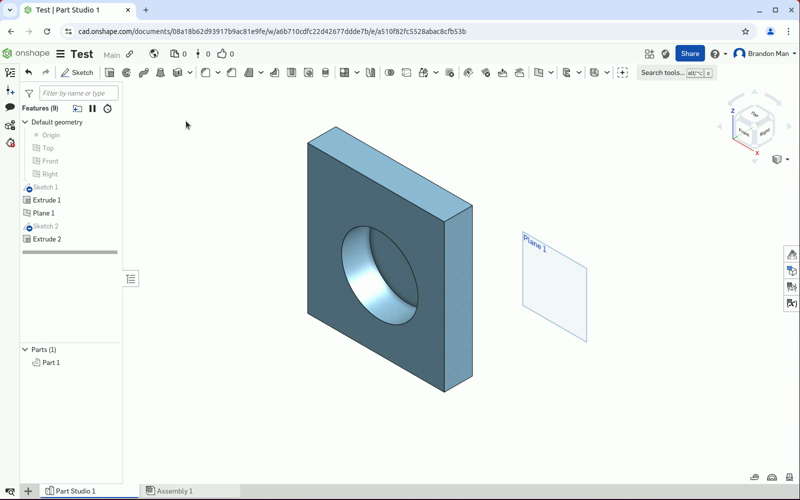
mouse_move(73, 189)
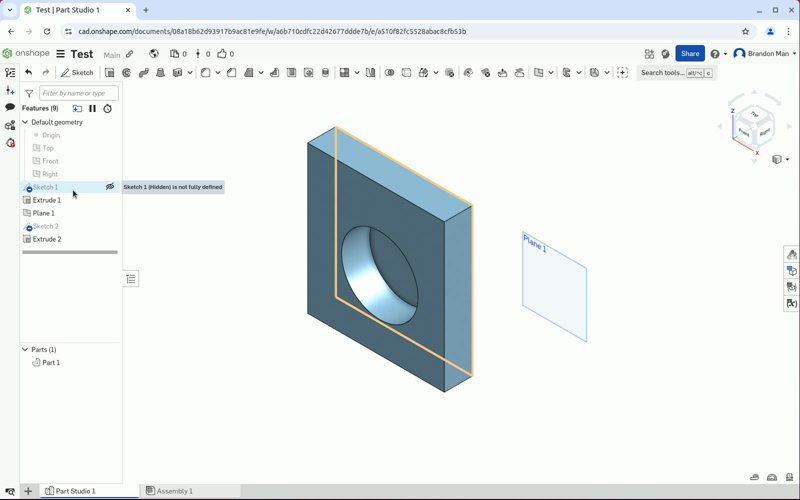
click(73, 189)